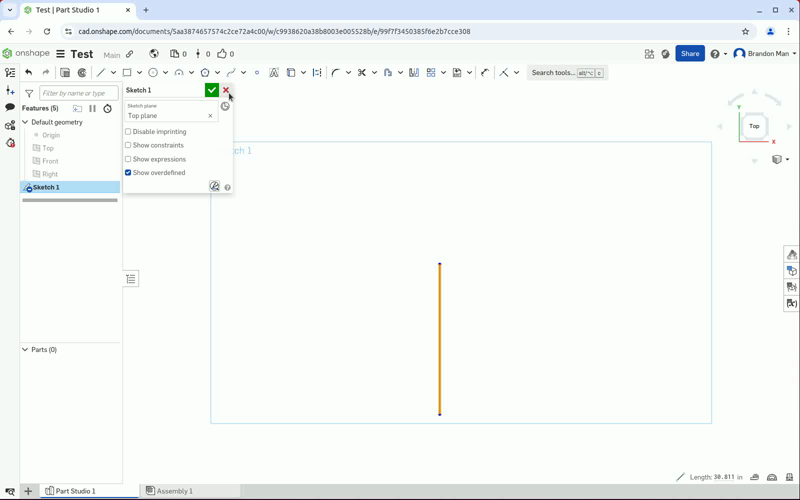
key(shift+h)
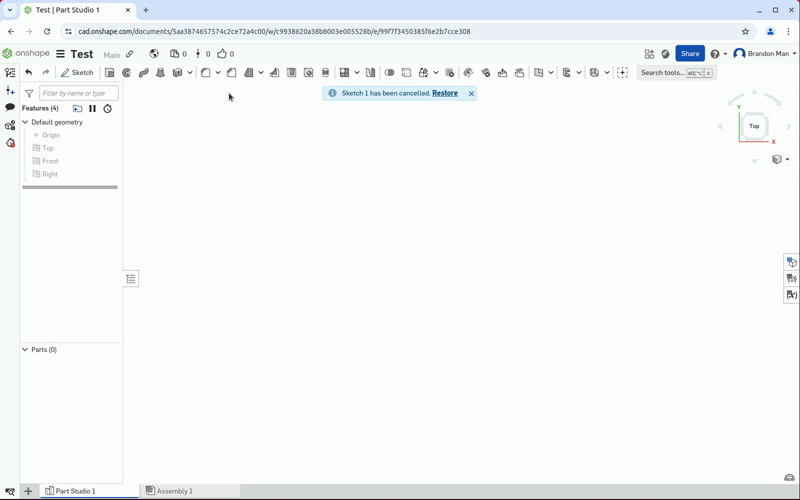
mouse_move(73, 352)
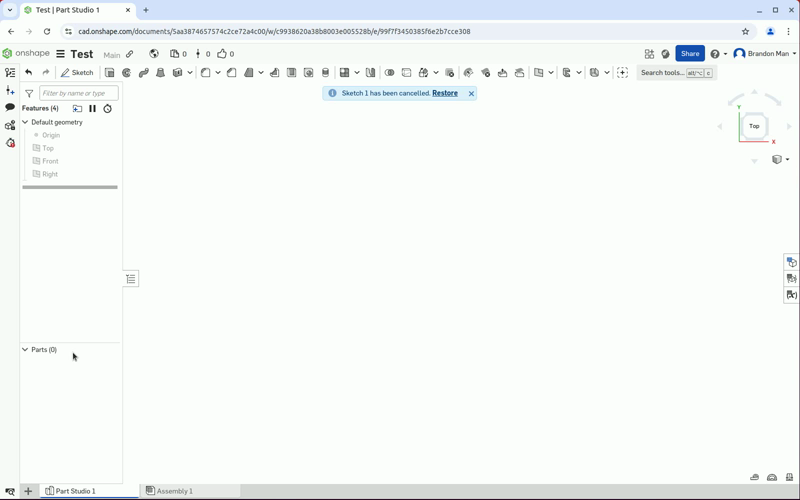
key(y)
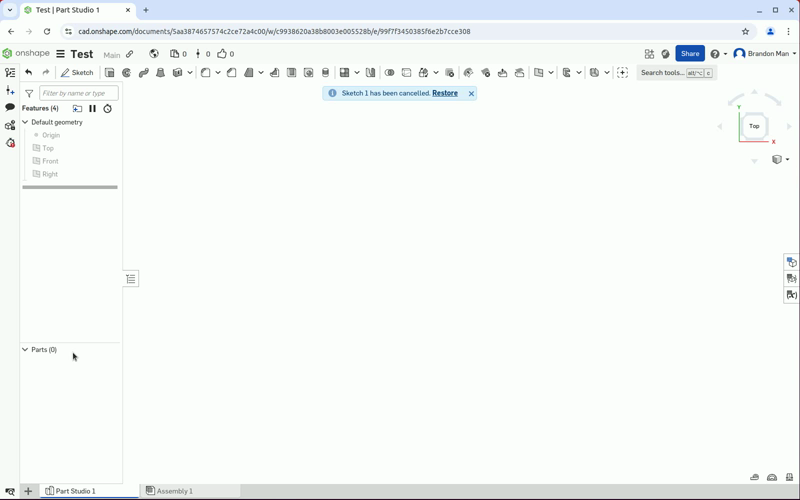
key(shift+p)
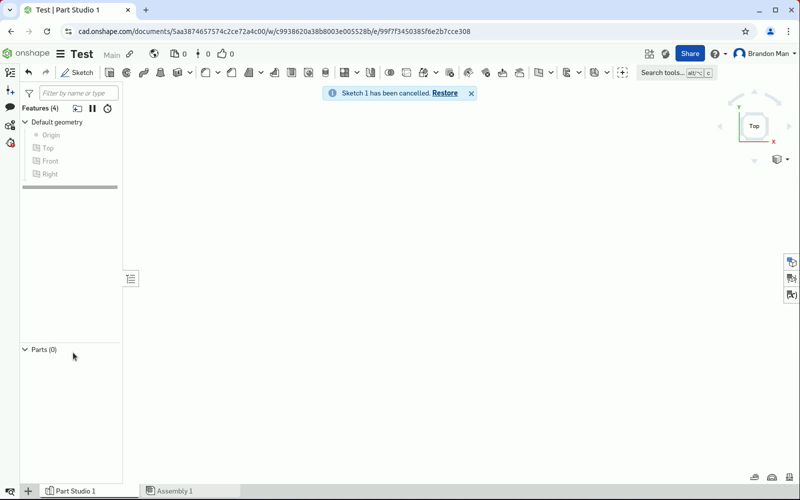
key(space)
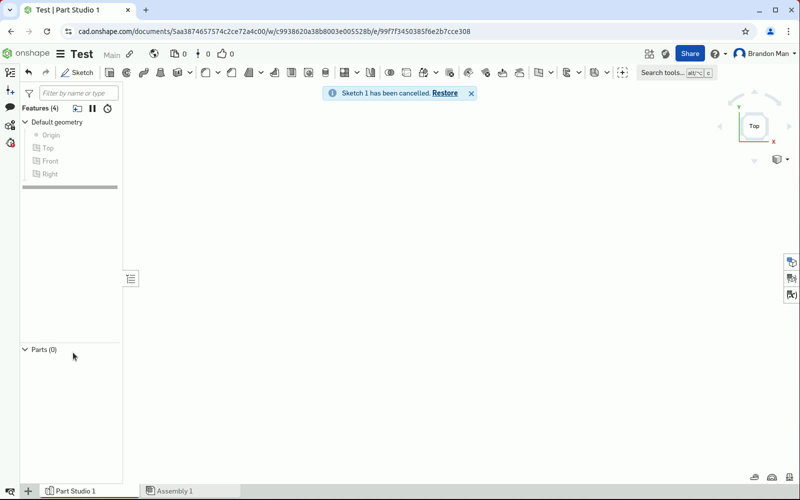
key_down(shift)
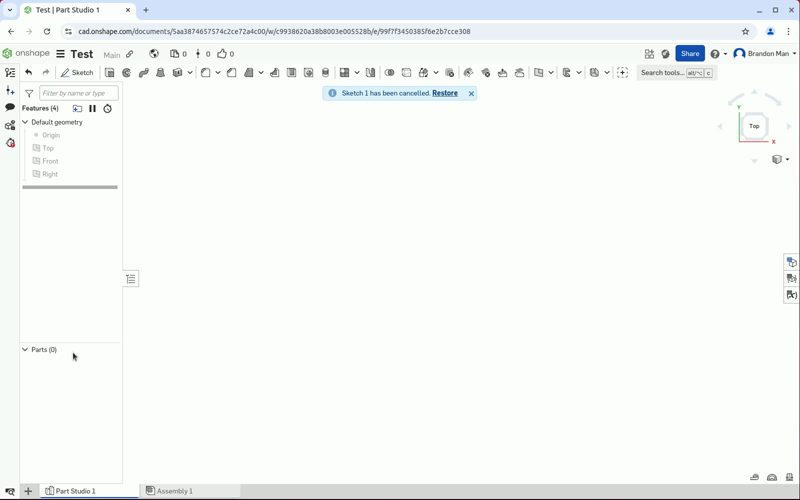
key(up)
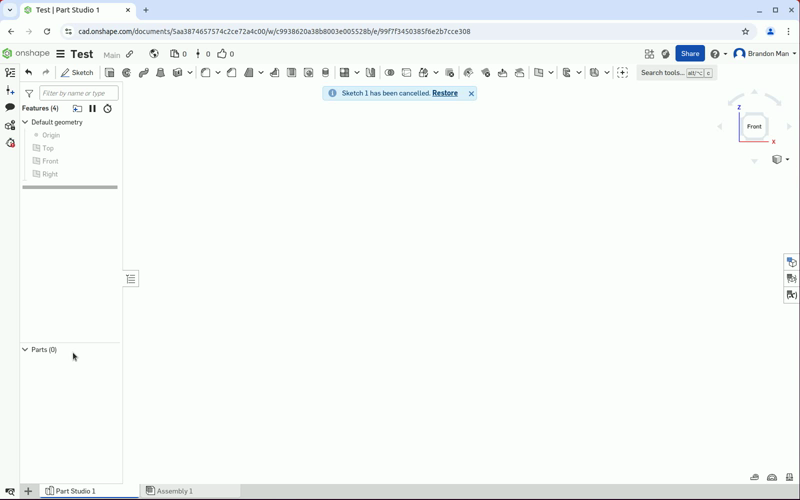
key_up(shift)
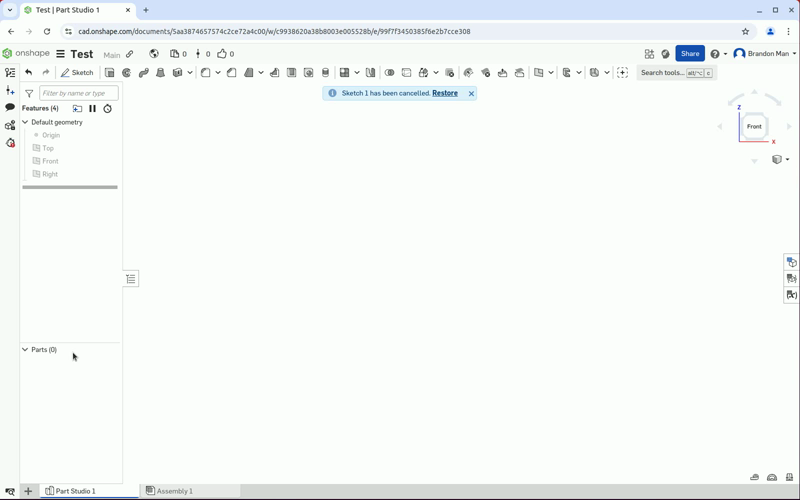
mouse_move(73, 352)
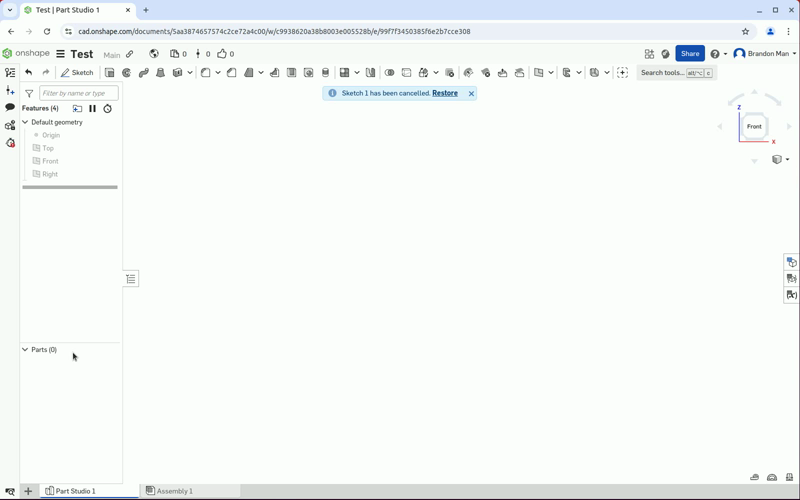
key(shift+y)
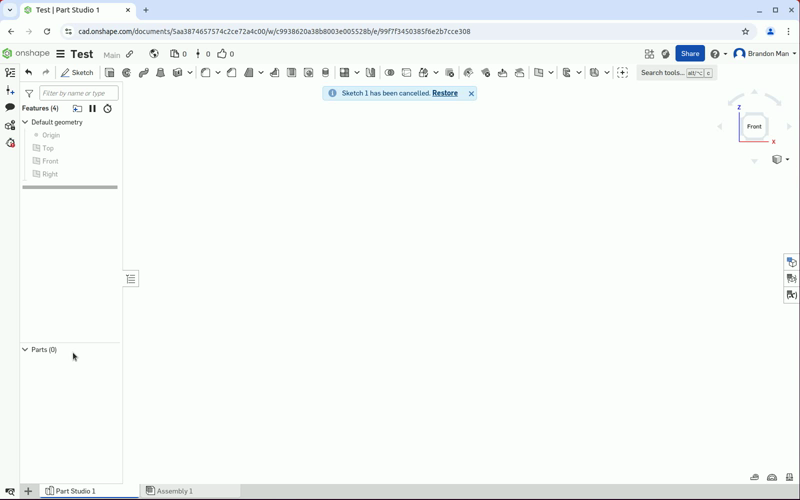
key(shift+s)
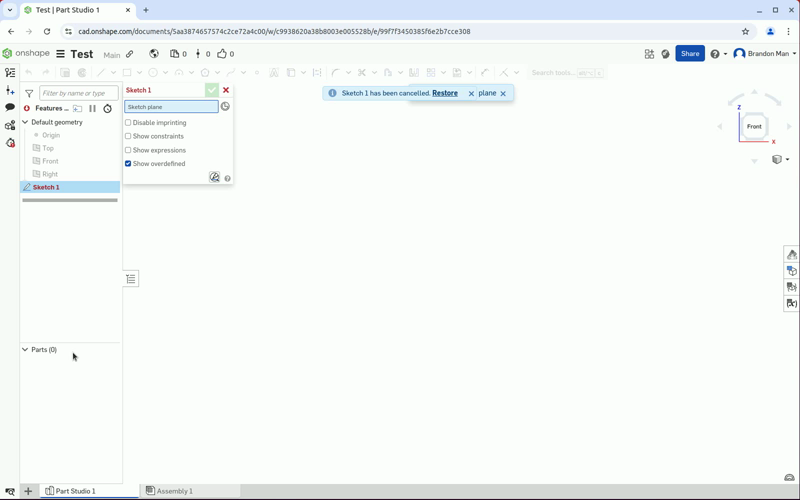
mouse_move(73, 163)
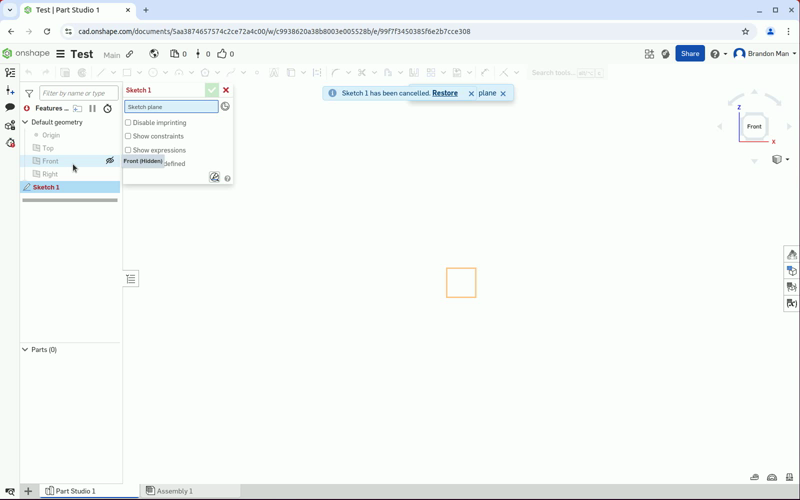
click(73, 163)
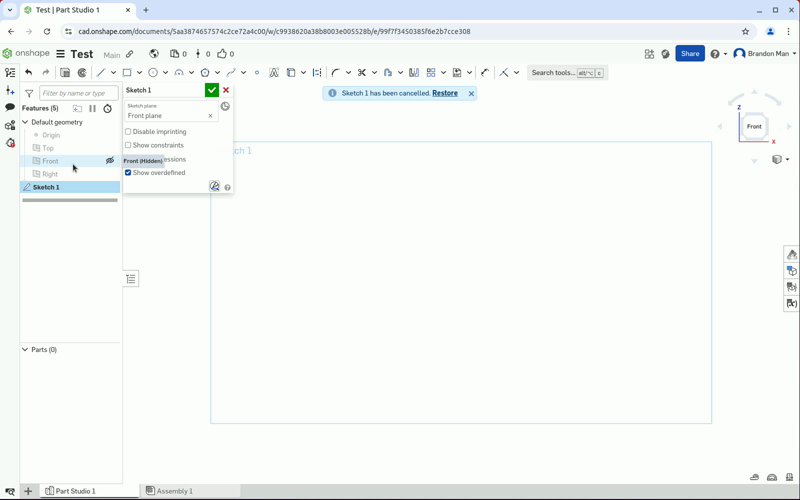
mouse_move(73, 352)
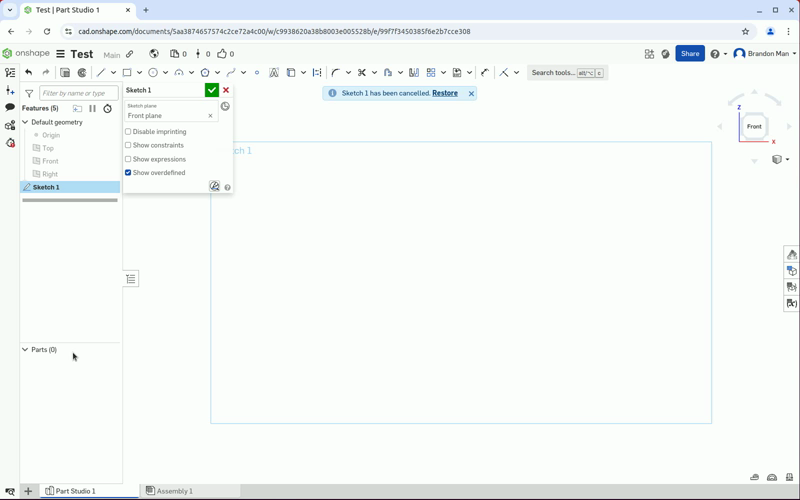
key(y)
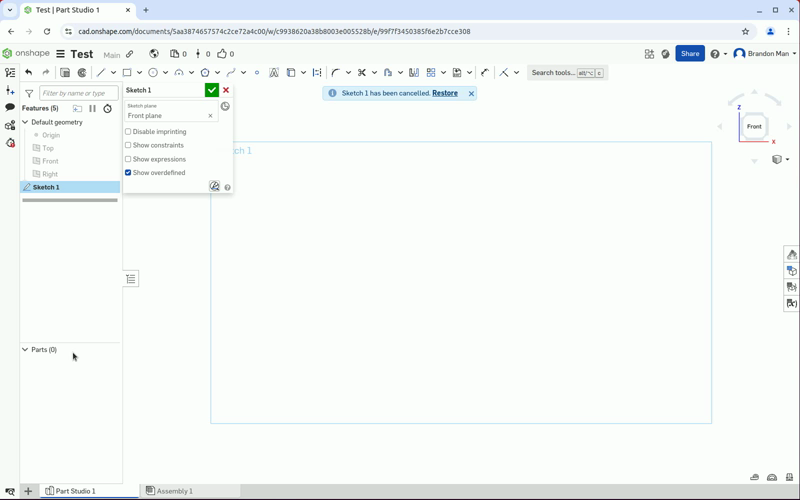
key(l)
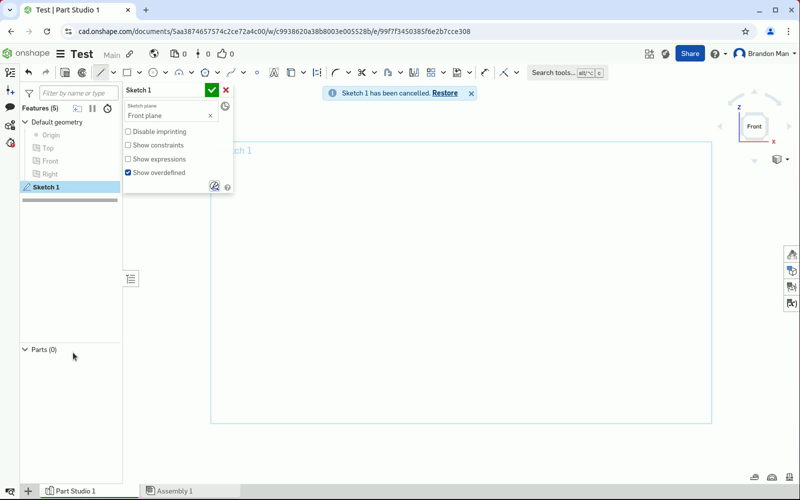
key_down(shift)
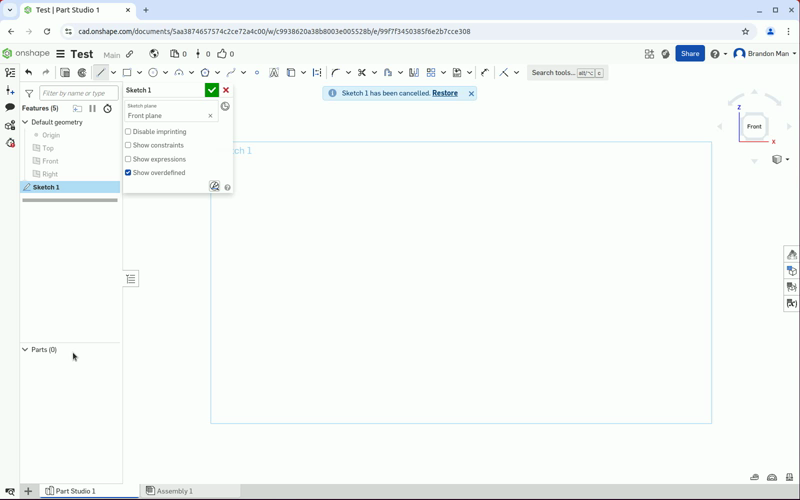
mouse_move(449, 282)
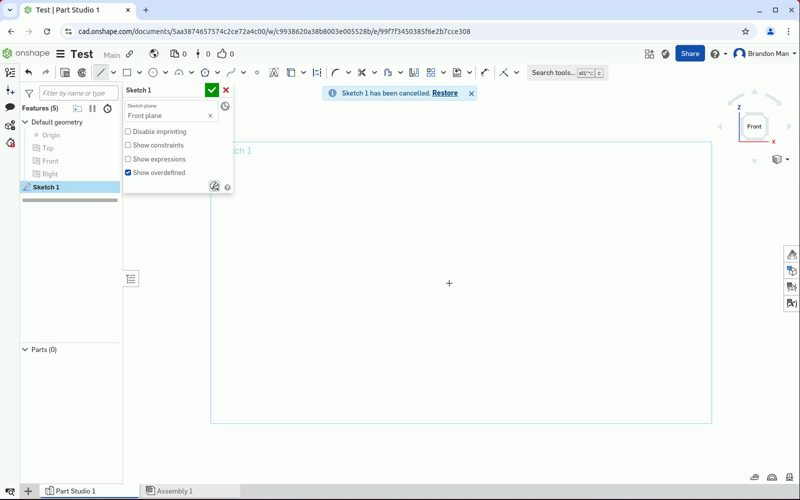
click(449, 282)
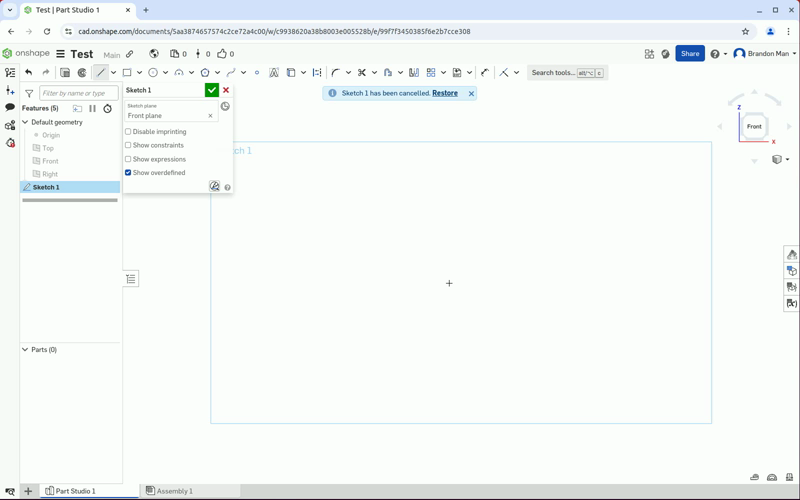
key_up(shift)
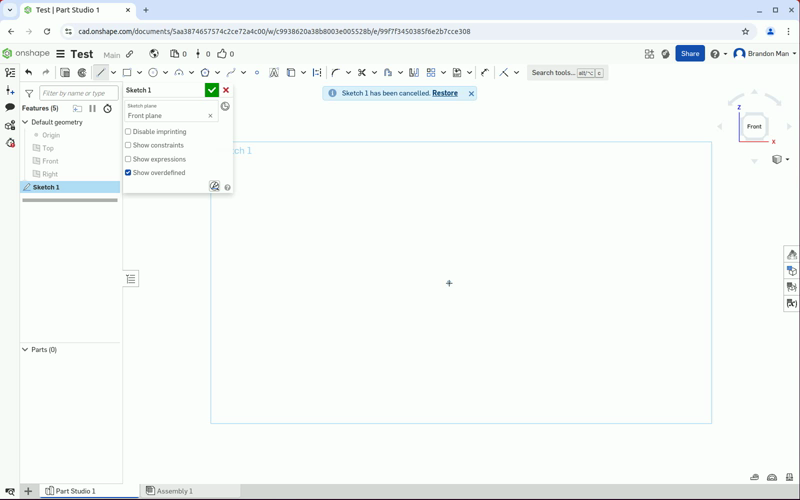
key_down(shift)
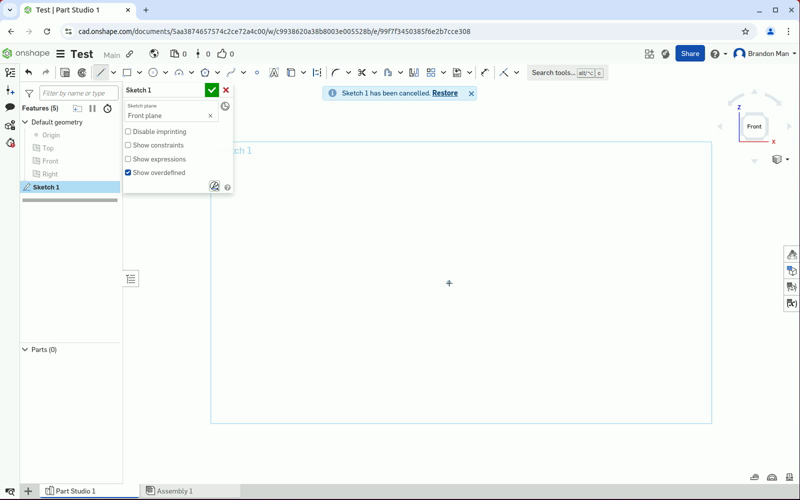
mouse_move(479, 282)
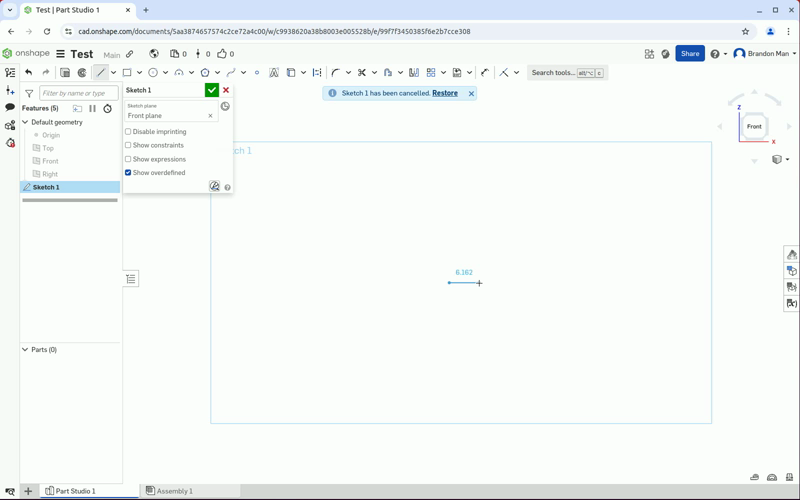
mouse_move(455, 293)
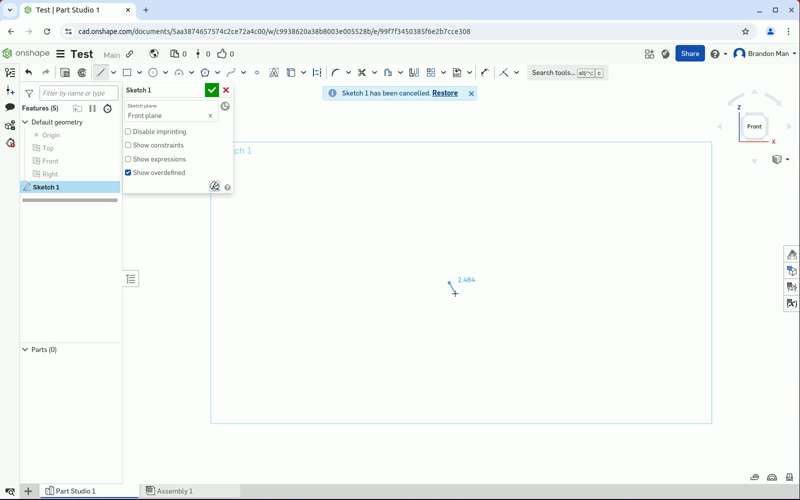
click(455, 293)
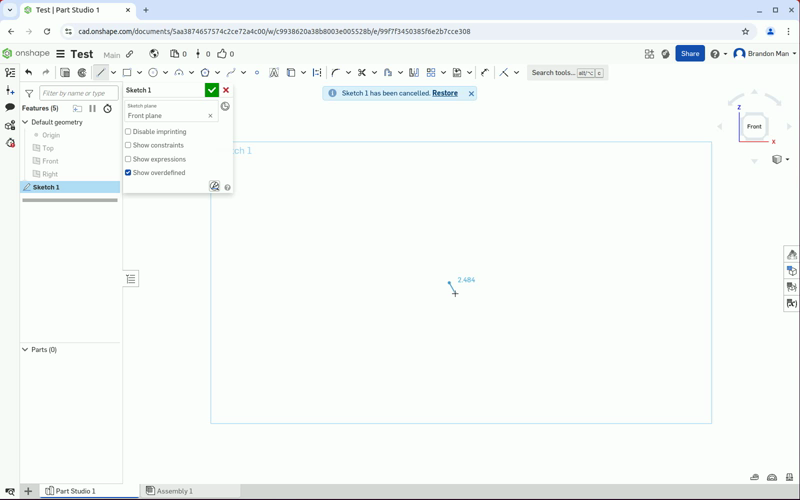
key_up(shift)
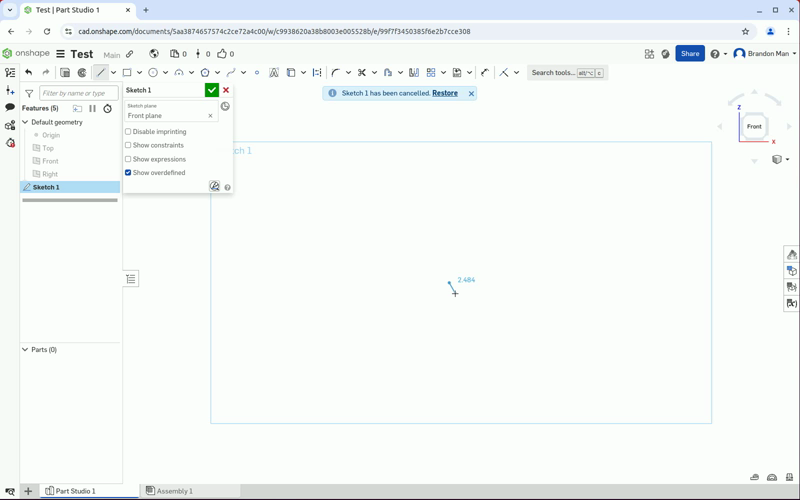
key_down(shift)
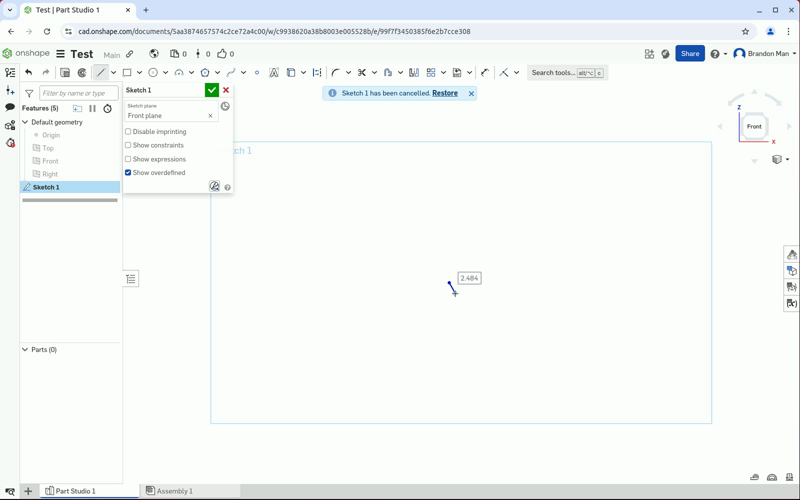
mouse_move(485, 293)
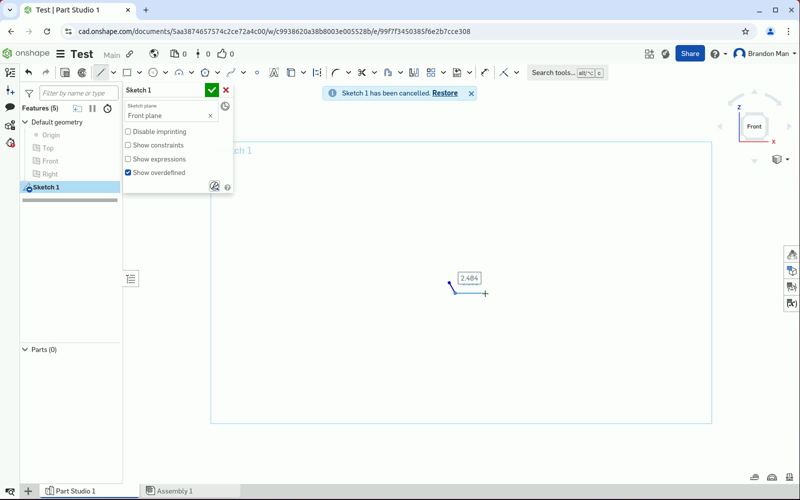
mouse_move(467, 293)
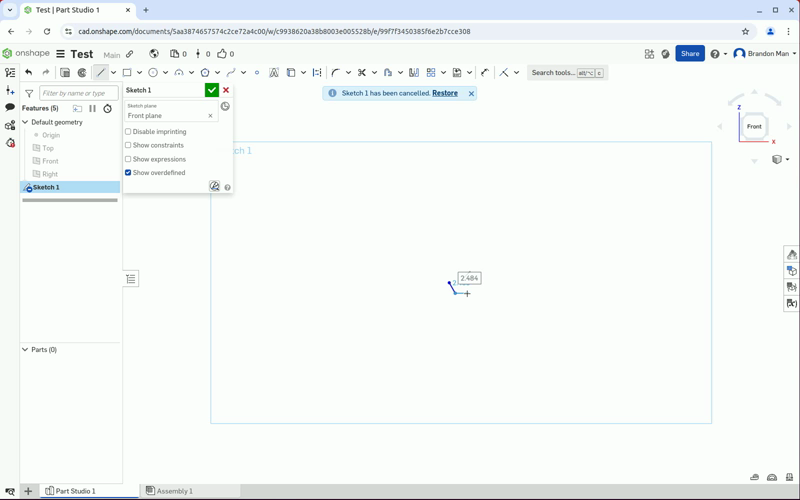
click(467, 293)
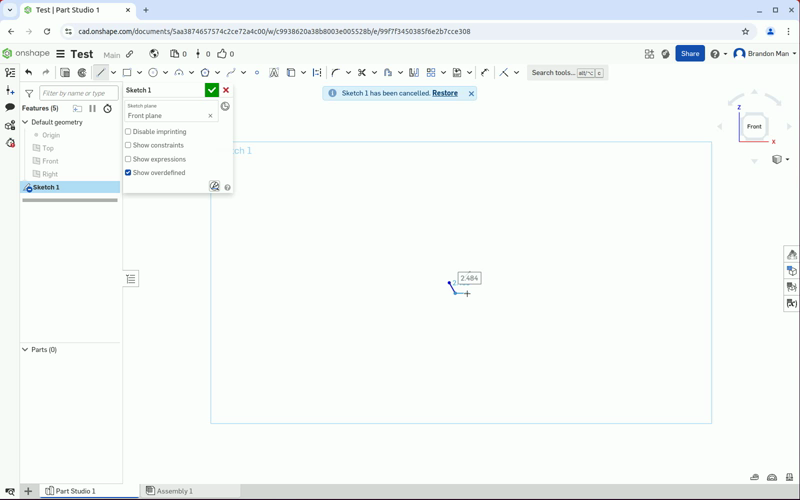
key_up(shift)
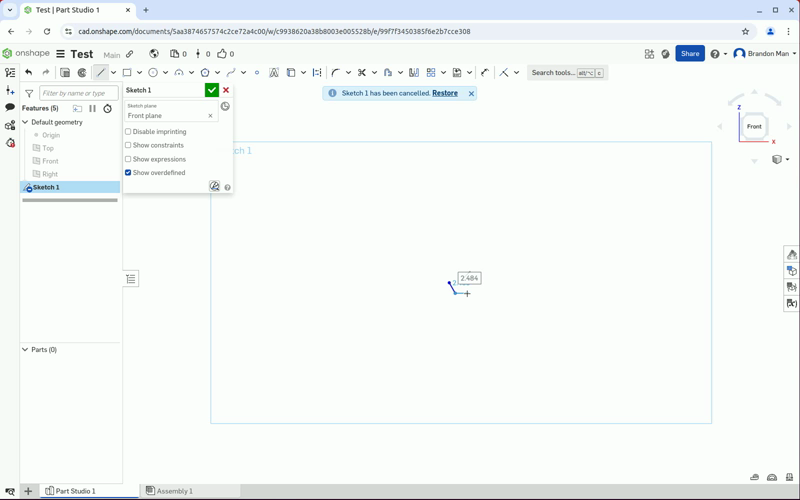
key_down(shift)
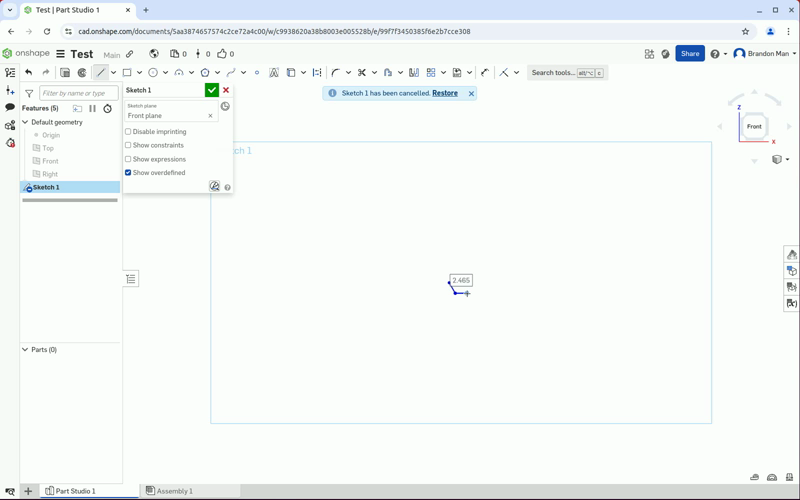
mouse_move(497, 293)
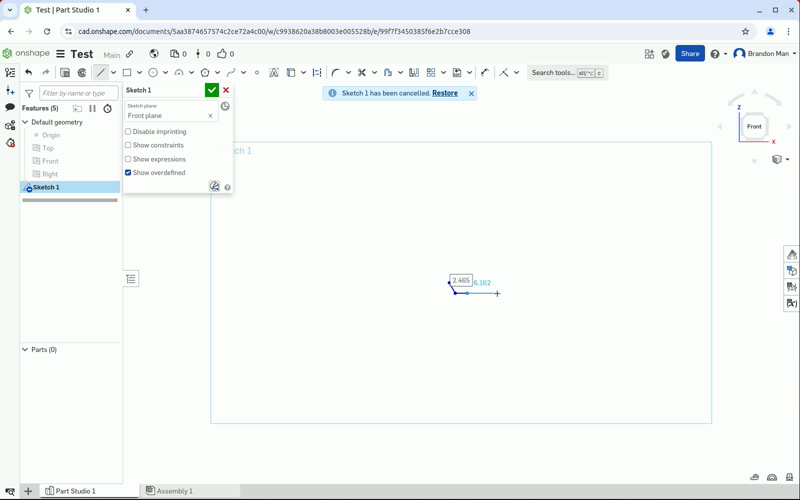
mouse_move(473, 282)
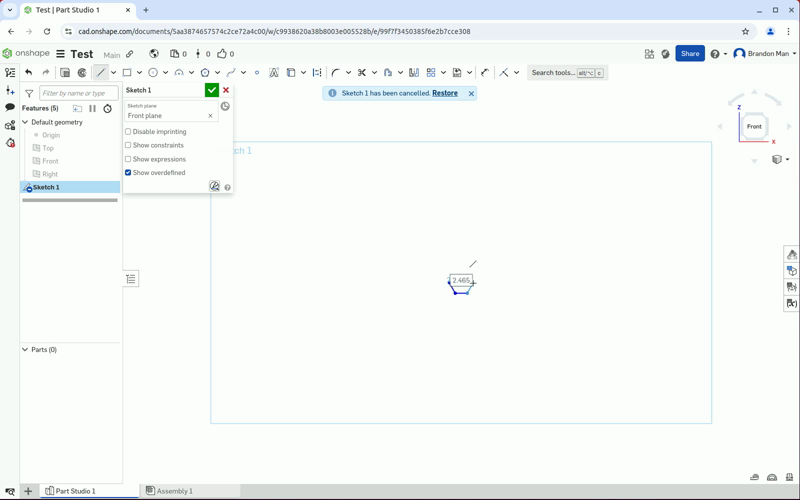
click(473, 282)
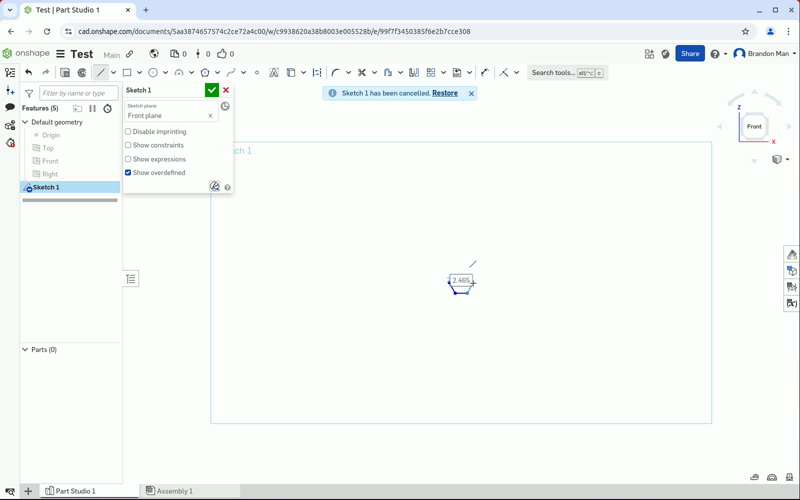
key_up(shift)
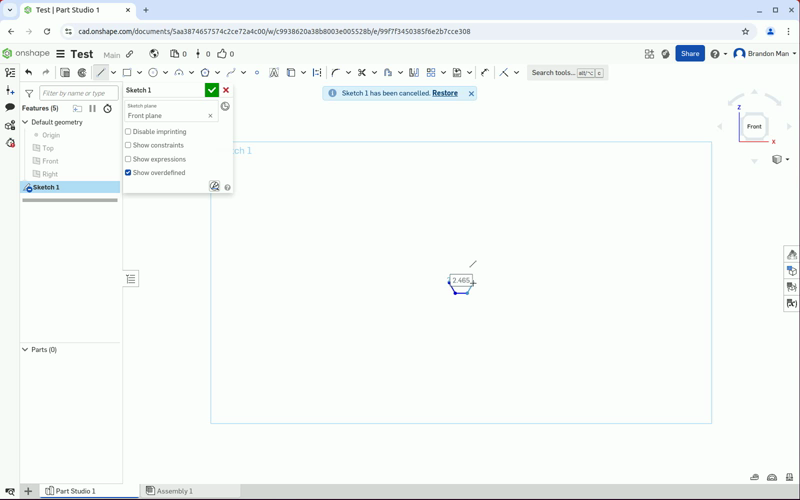
key_down(shift)
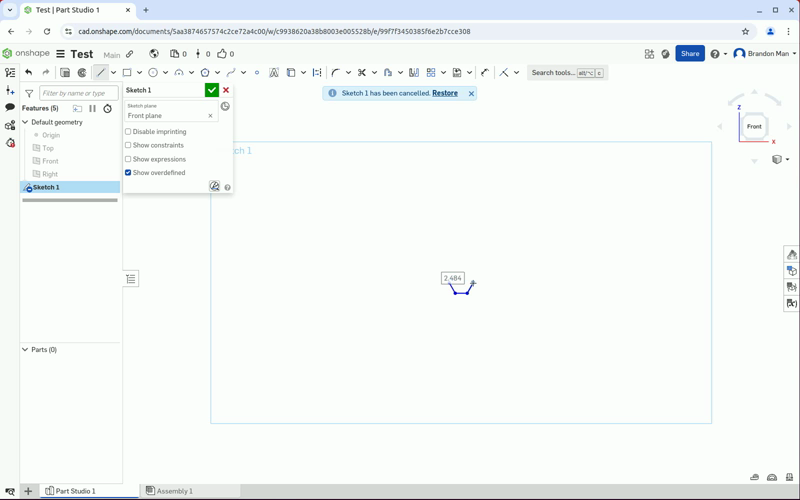
mouse_move(503, 282)
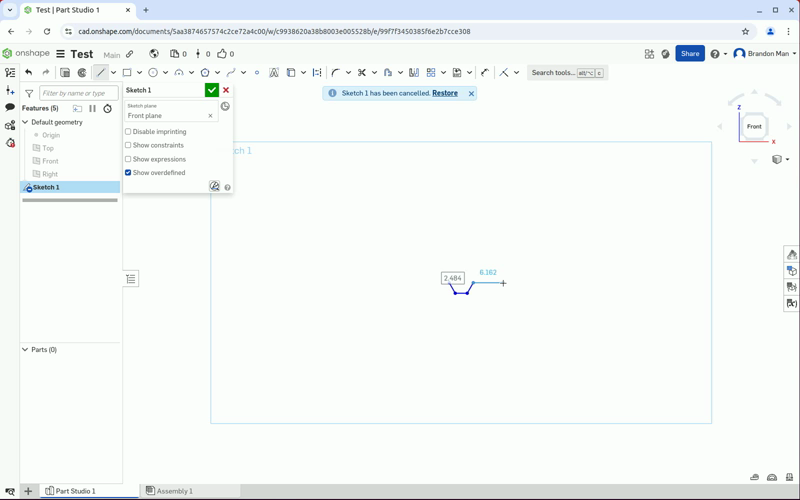
mouse_move(467, 272)
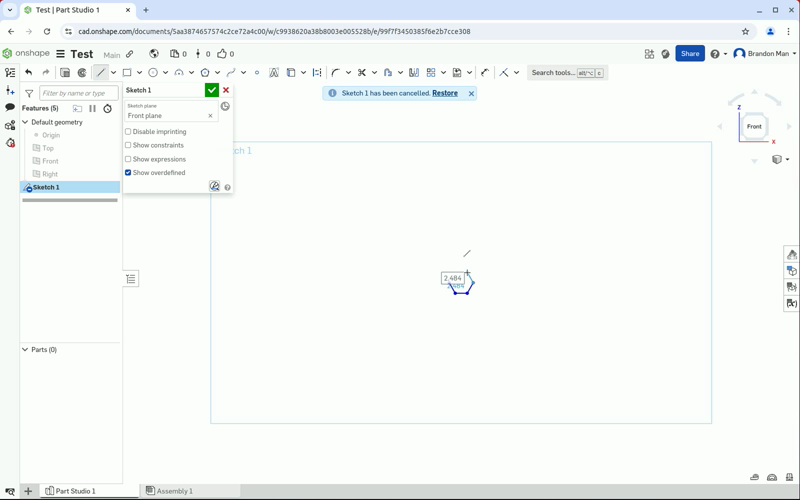
click(467, 272)
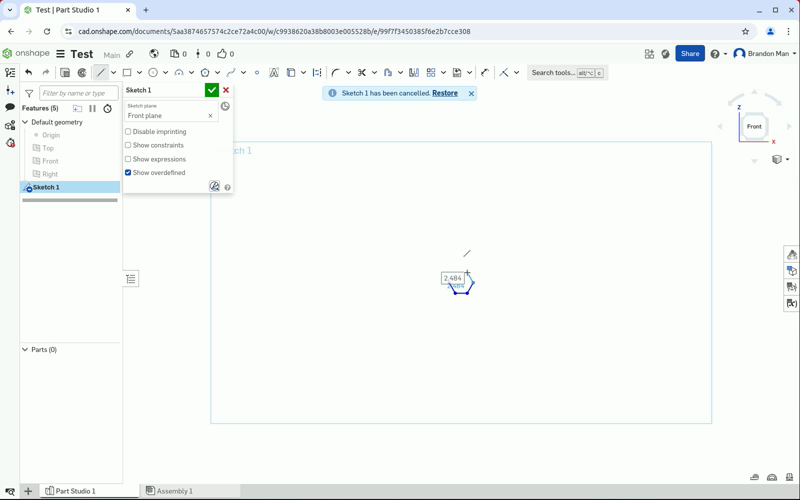
key_up(shift)
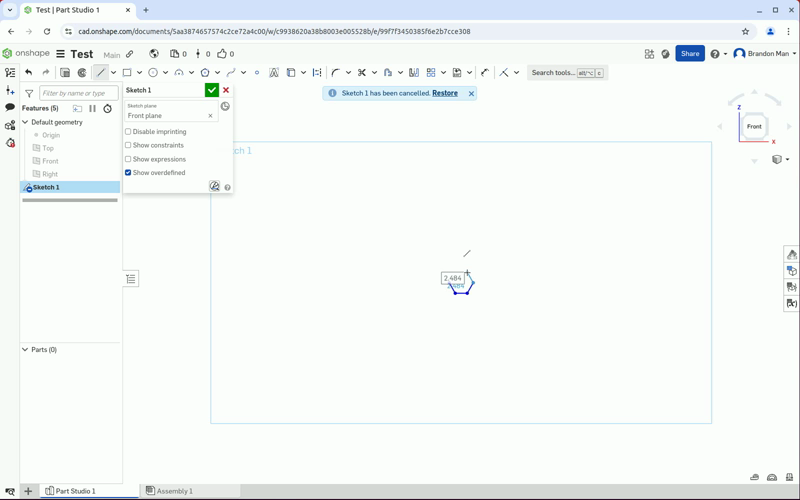
key_down(shift)
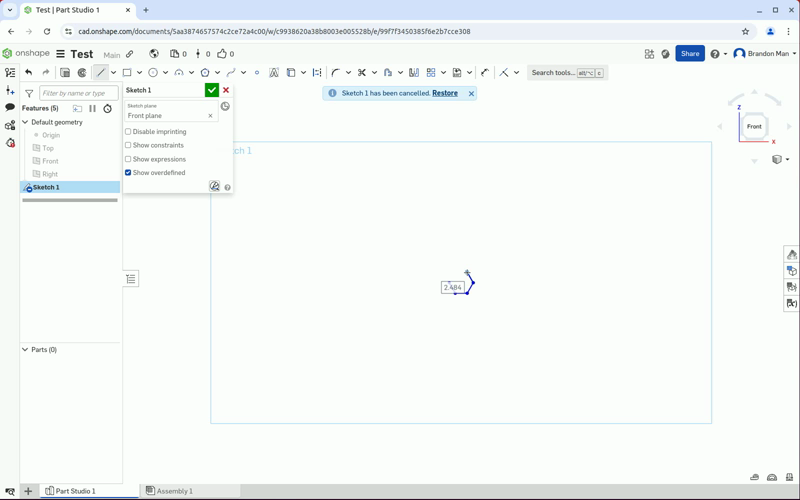
mouse_move(497, 272)
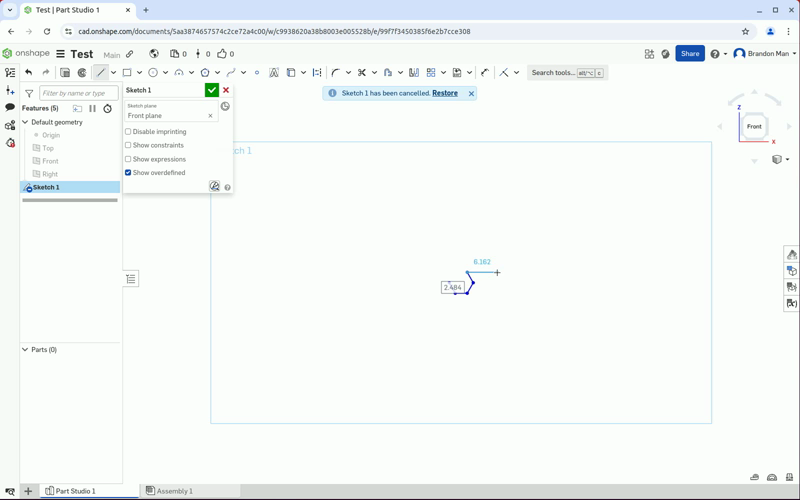
mouse_move(455, 272)
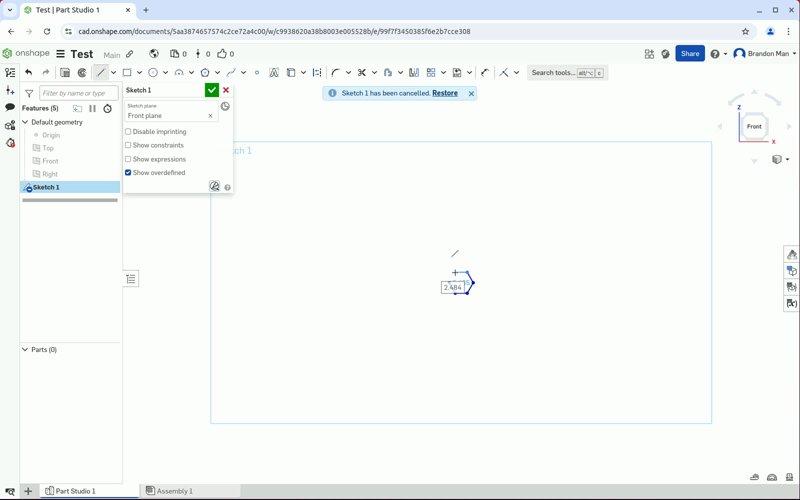
click(455, 272)
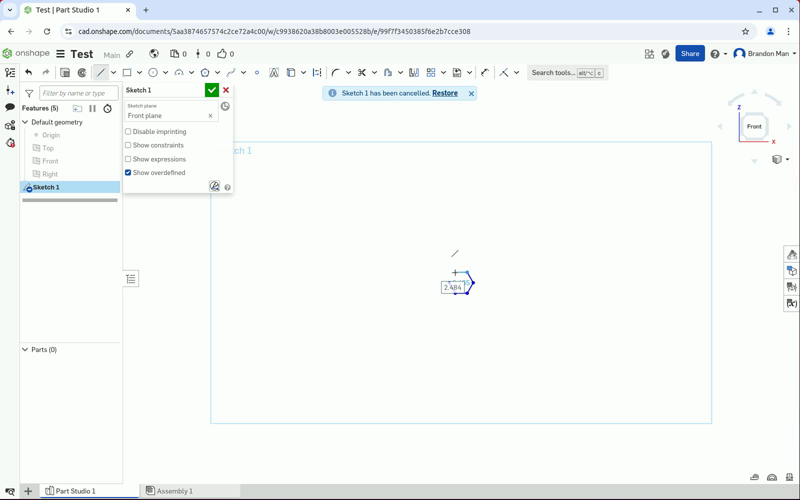
key_up(shift)
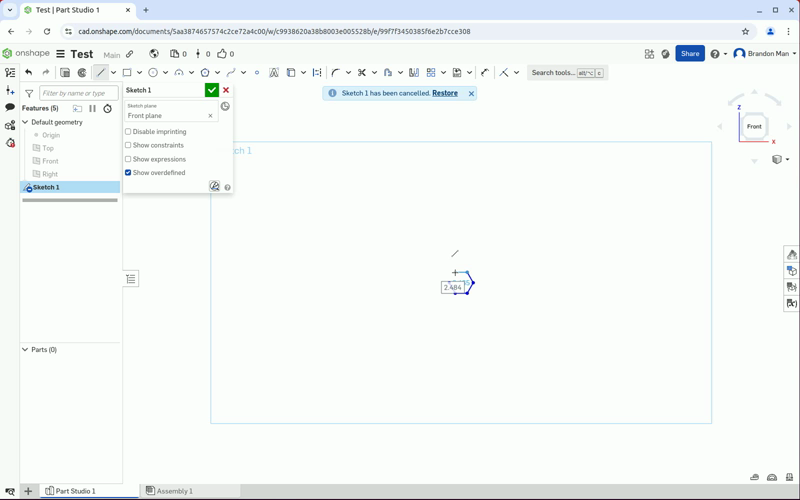
mouse_move(485, 272)
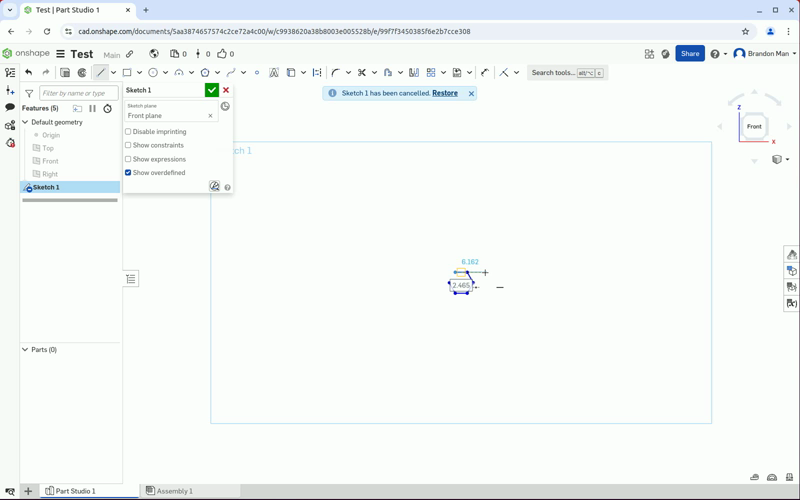
key_down(shift)
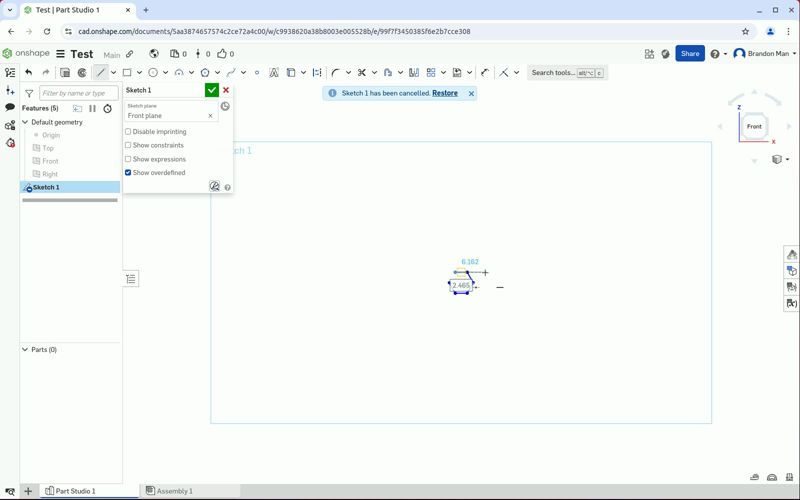
mouse_move(449, 282)
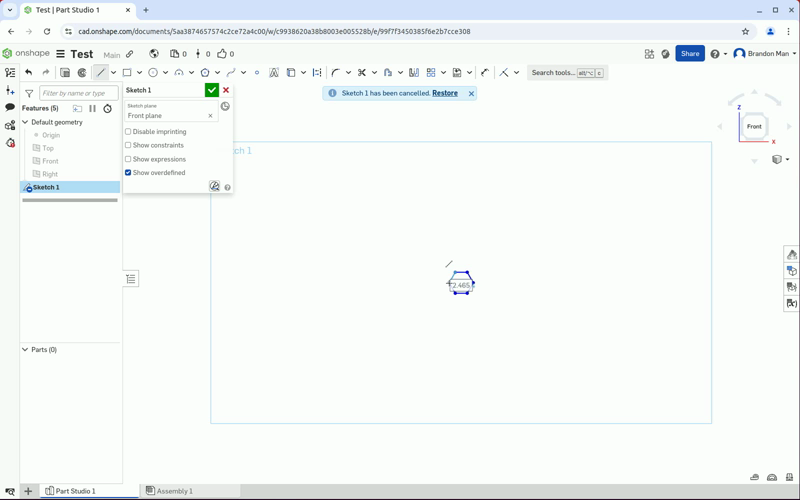
key_up(shift)
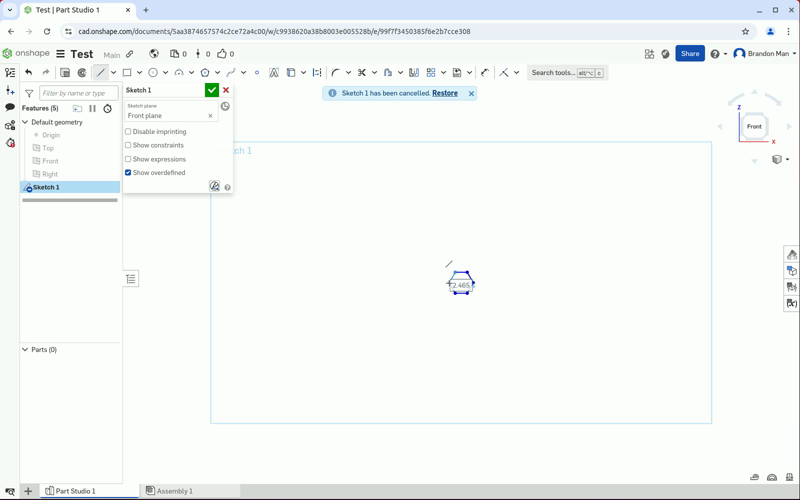
click(449, 282)
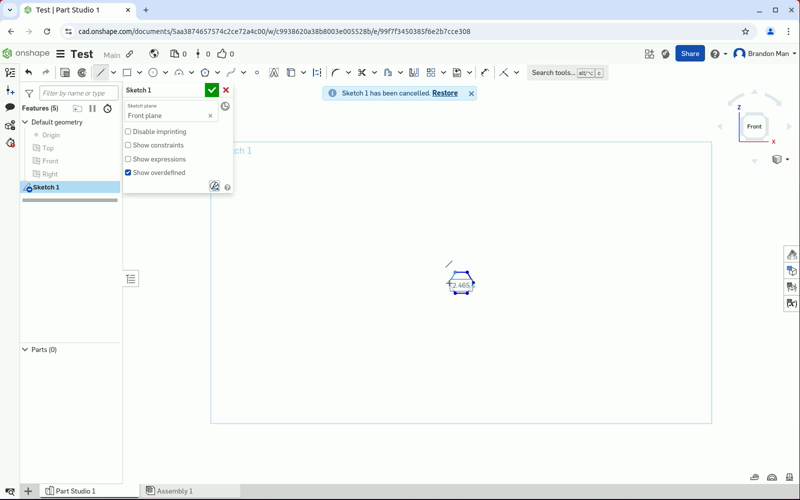
key(esc)
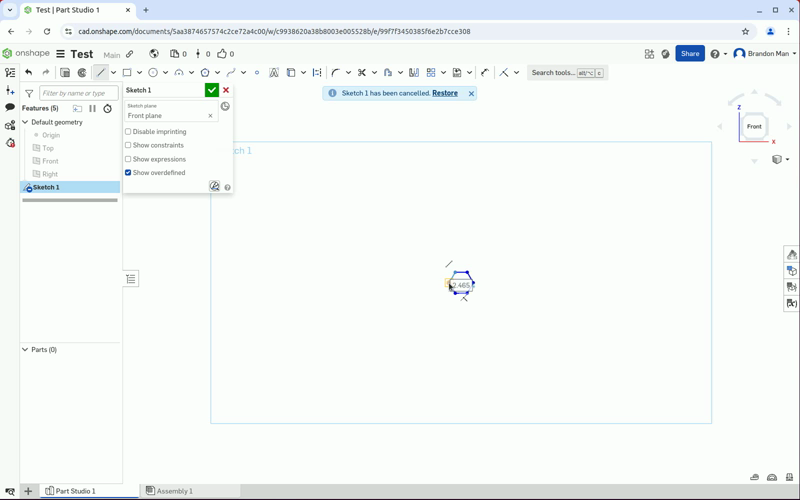
key(c)
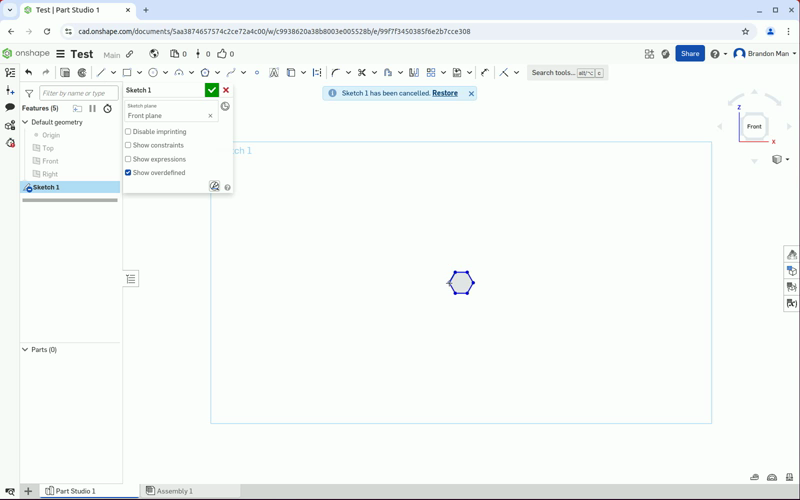
key_down(shift)
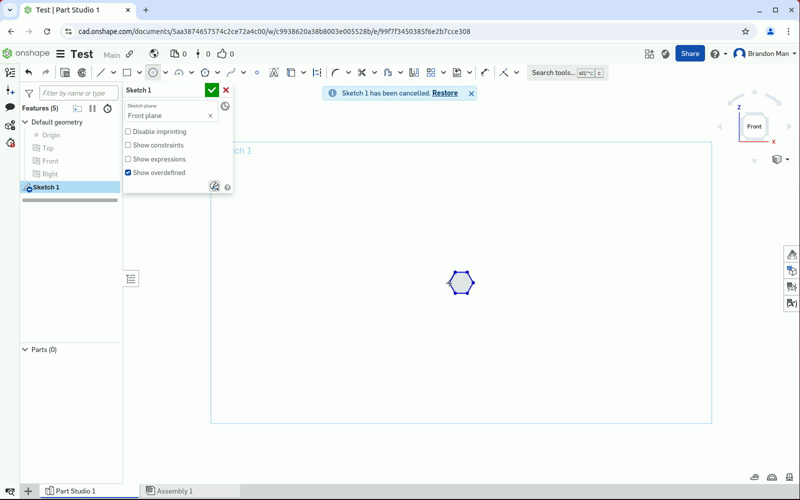
mouse_move(461, 282)
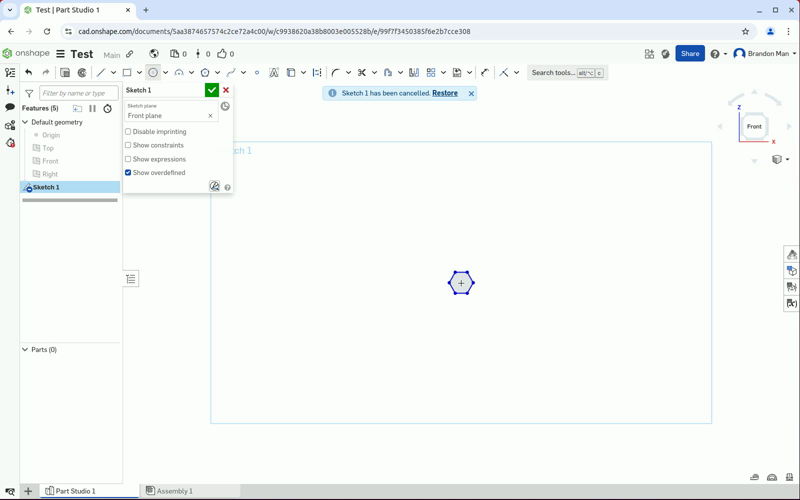
click(461, 282)
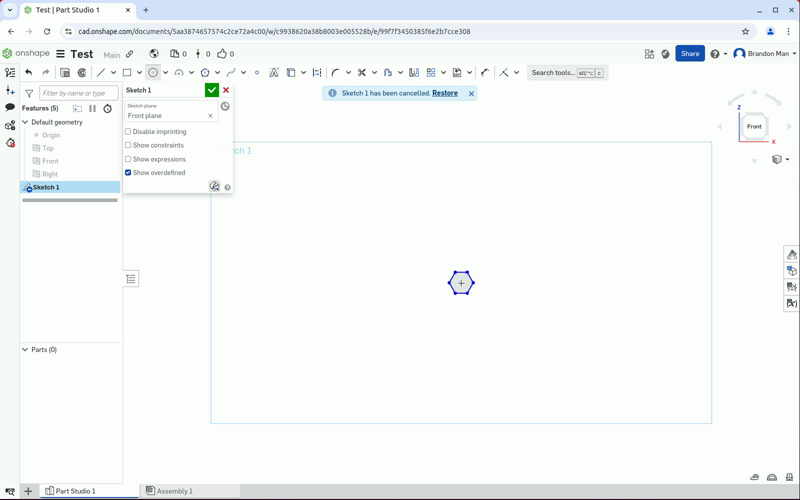
key_up(shift)
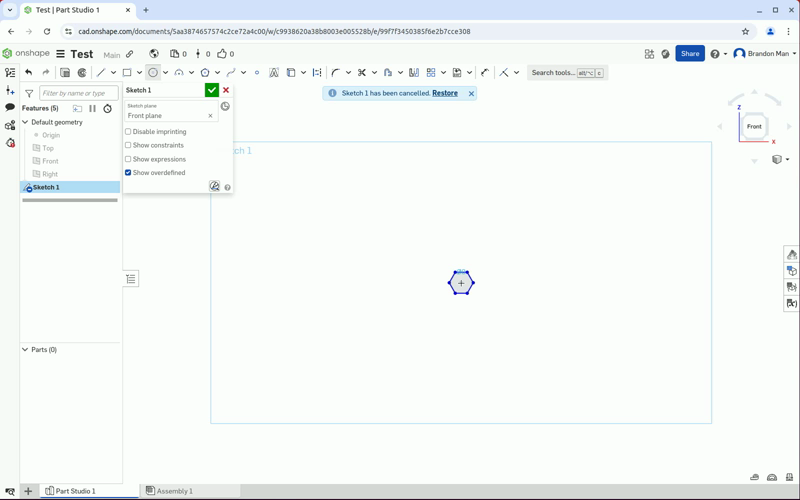
mouse_move(467, 282)
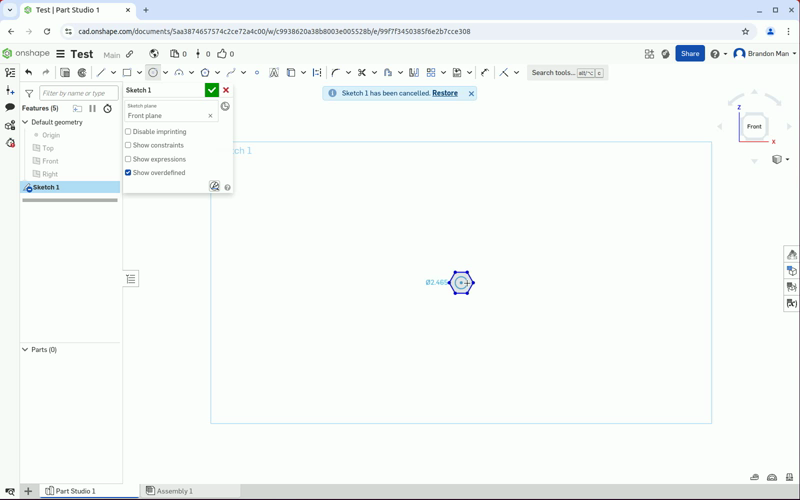
click(467, 282)
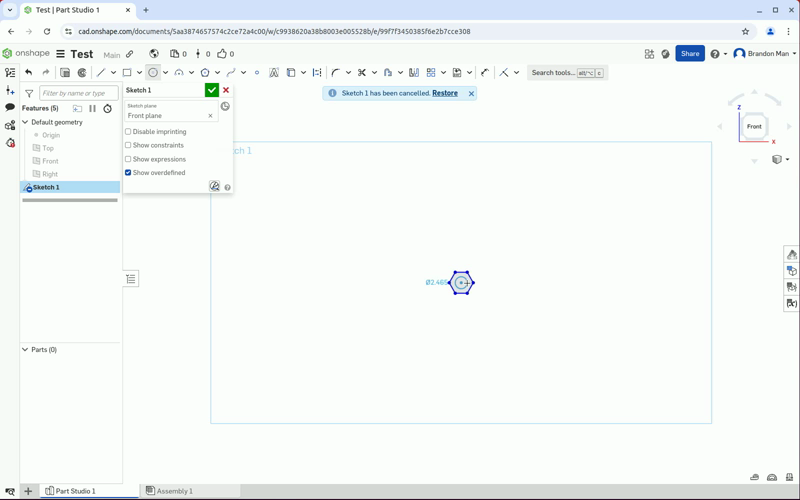
key(esc)
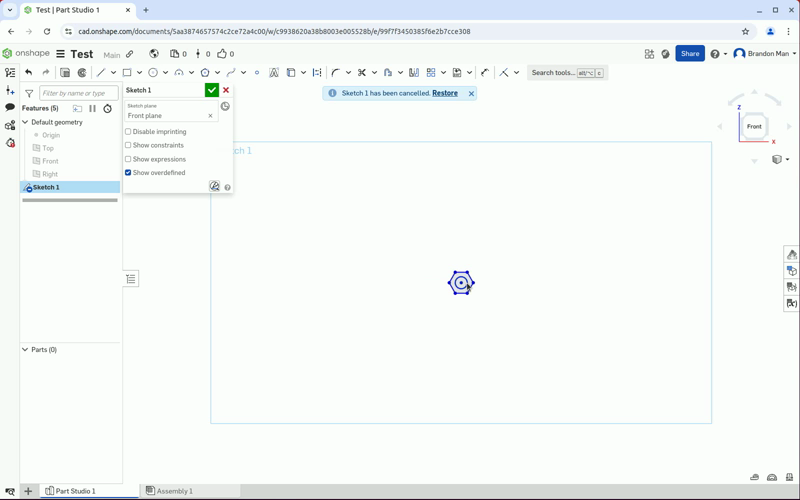
mouse_move(470, 279)
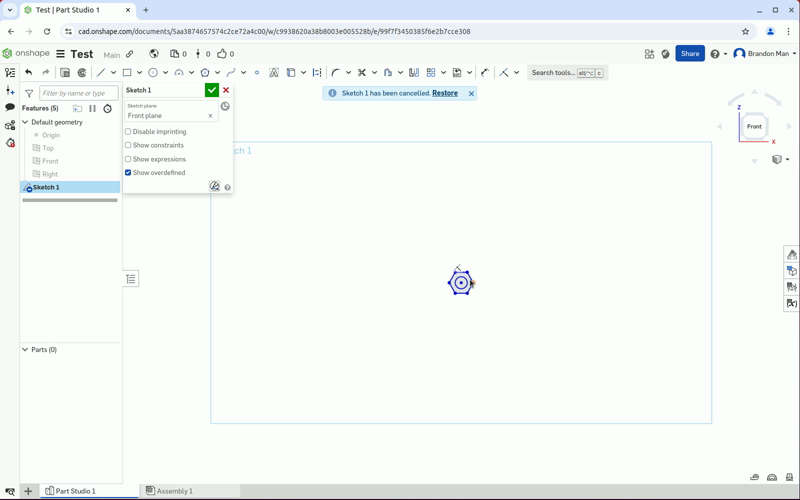
scroll(6)
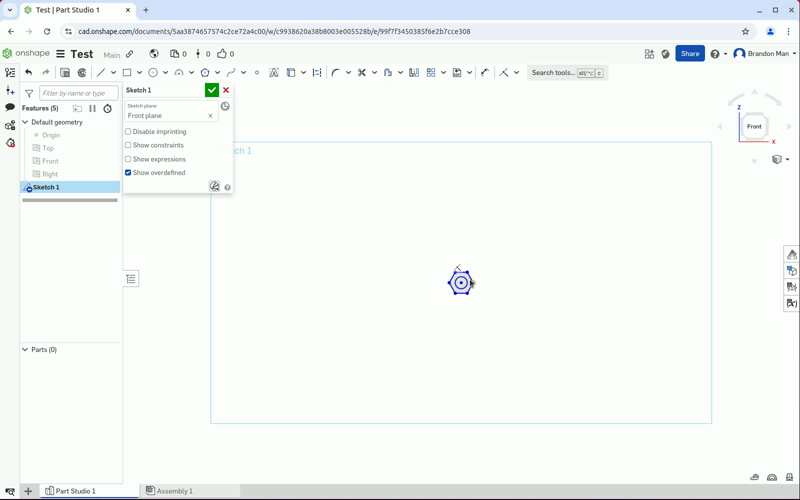
scroll(6)
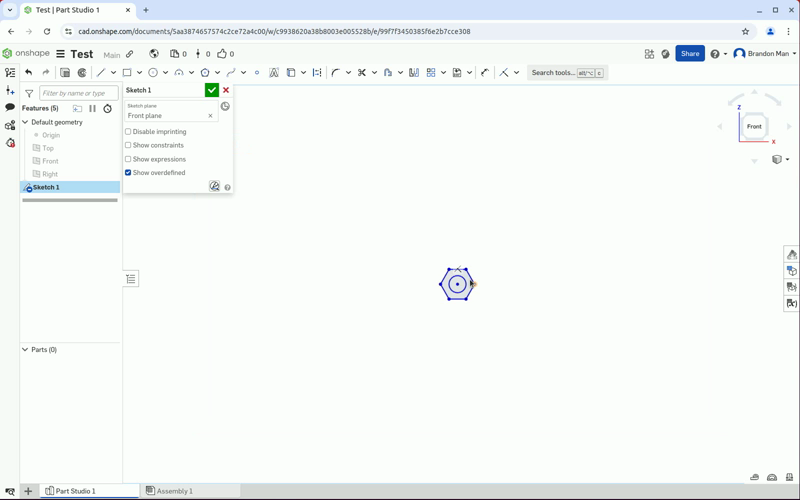
scroll(6)
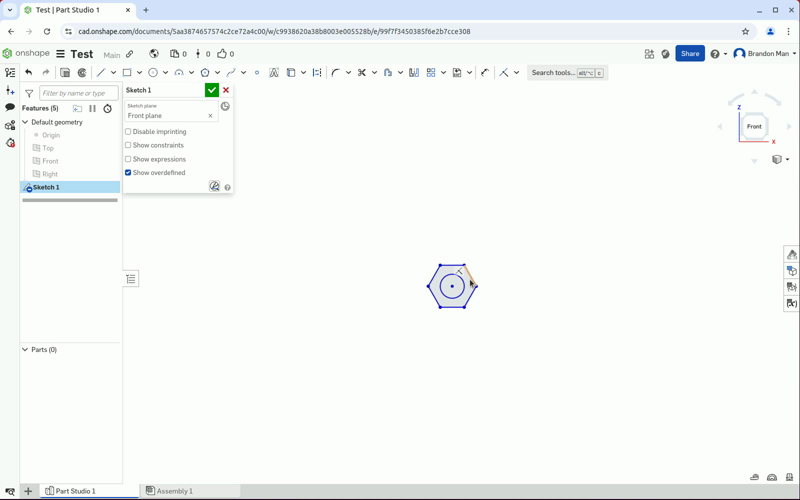
scroll(6)
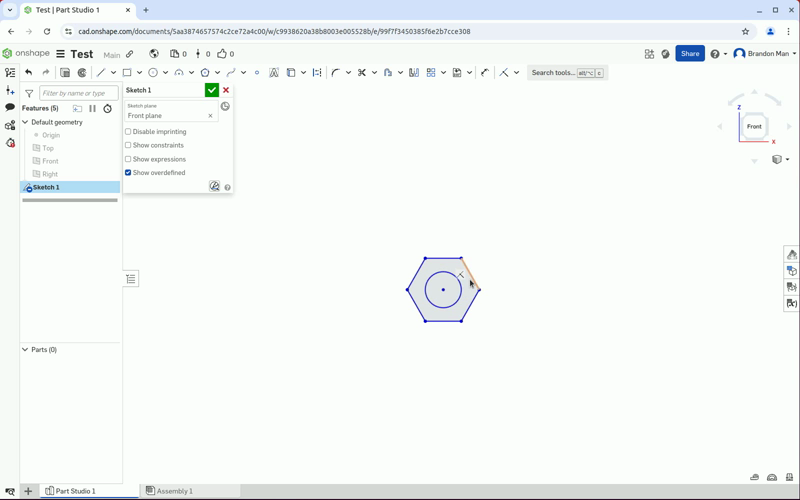
scroll(6)
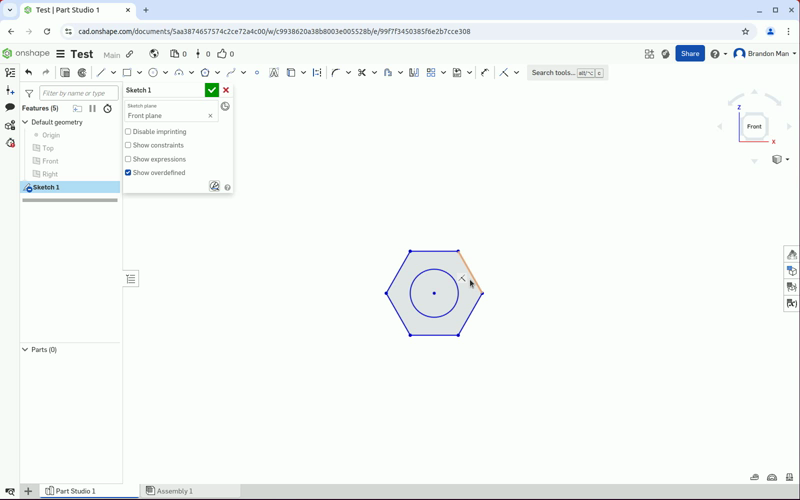
scroll(6)
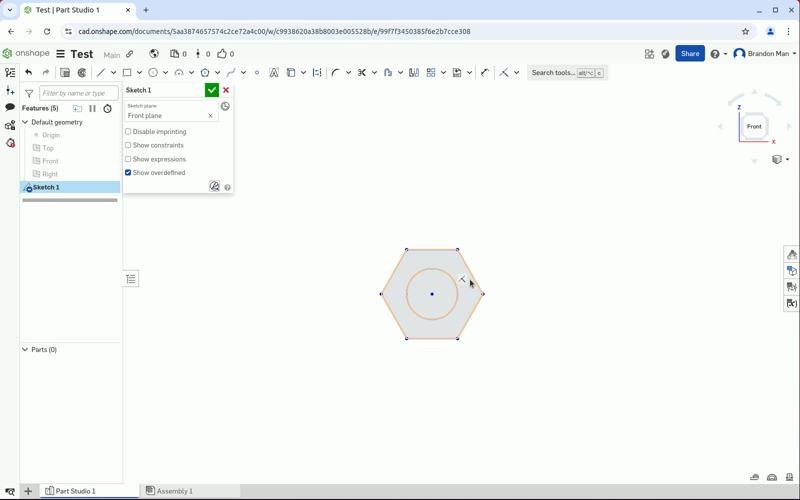
scroll(6)
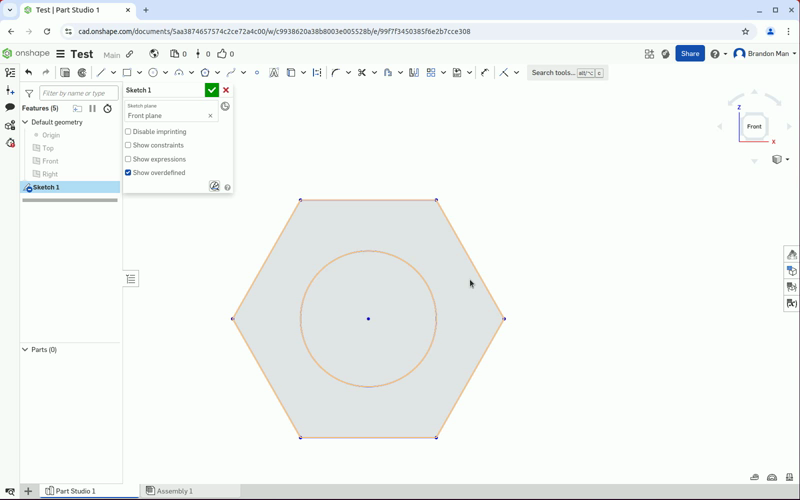
click(470, 279)
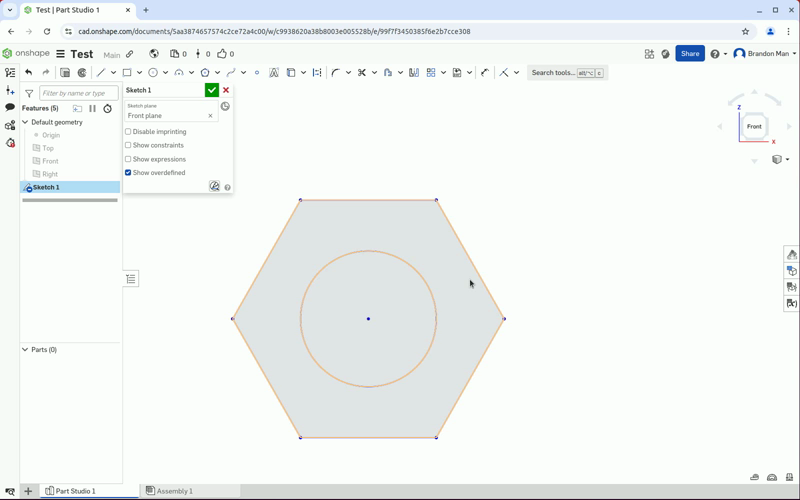
scroll(-6)
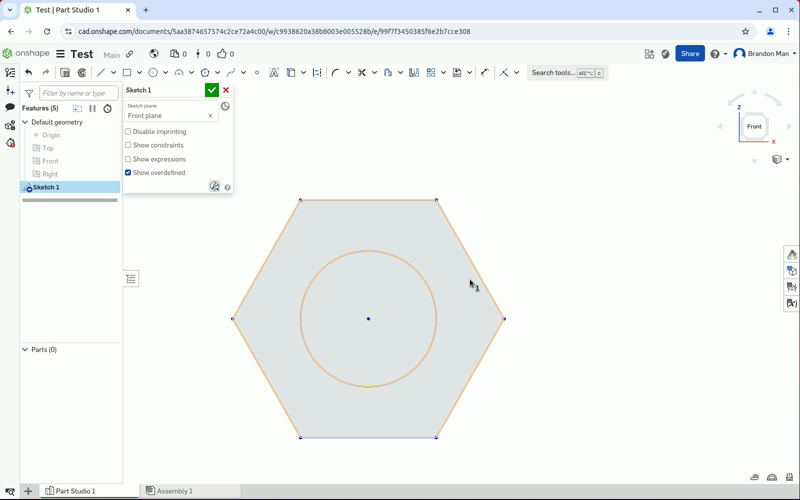
scroll(-6)
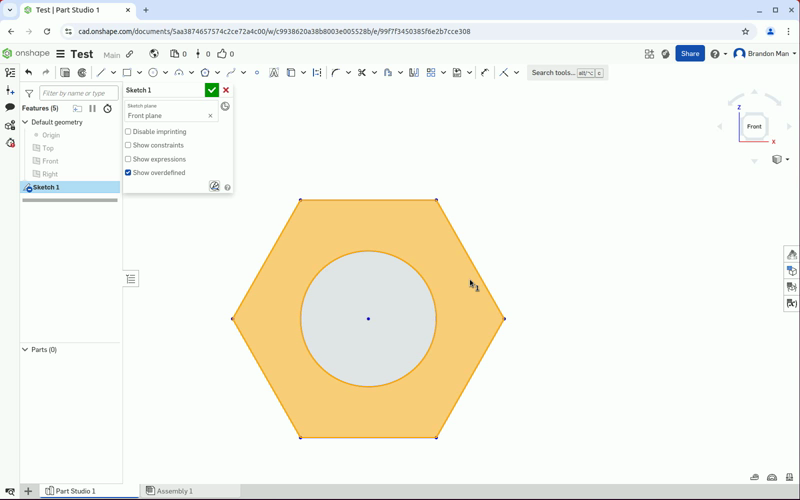
scroll(-6)
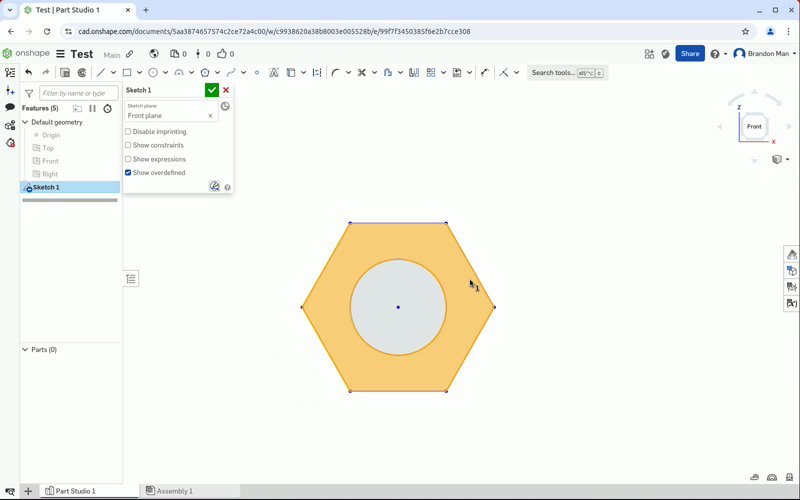
scroll(-6)
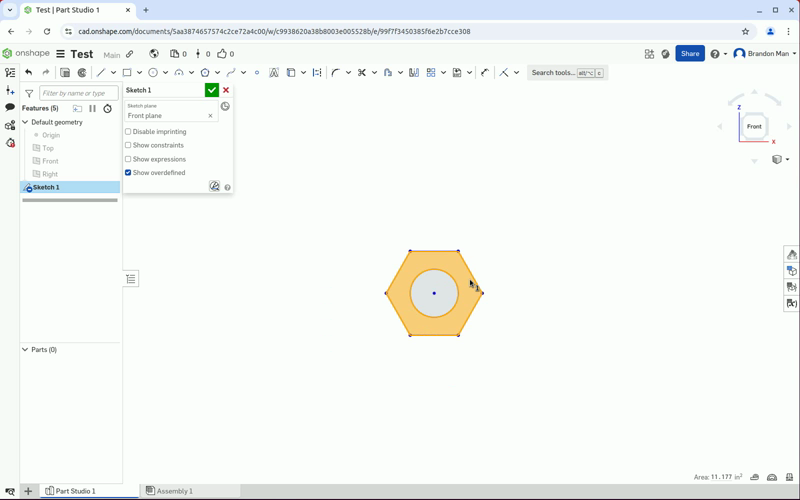
scroll(-6)
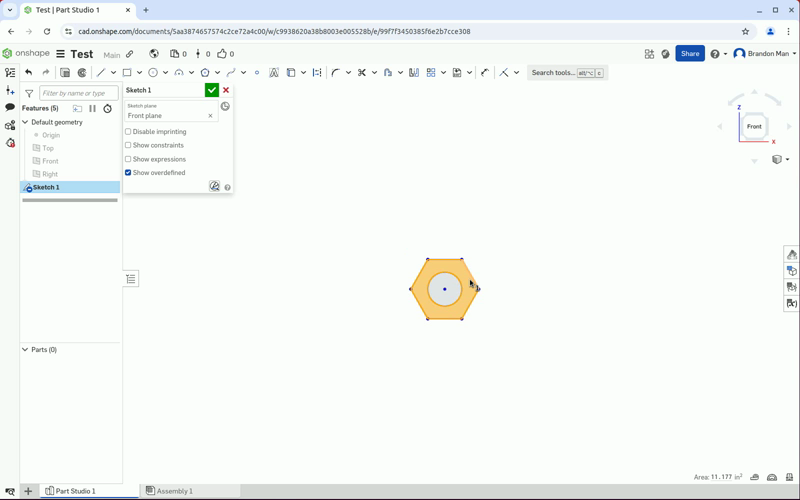
scroll(-6)
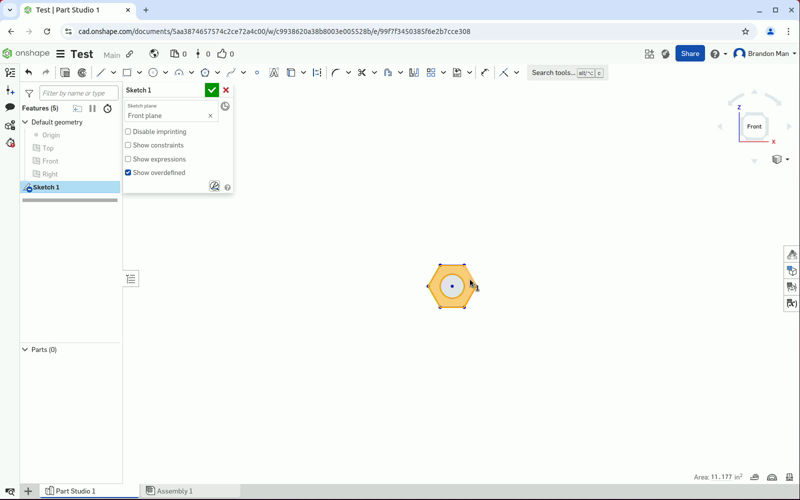
scroll(-6)
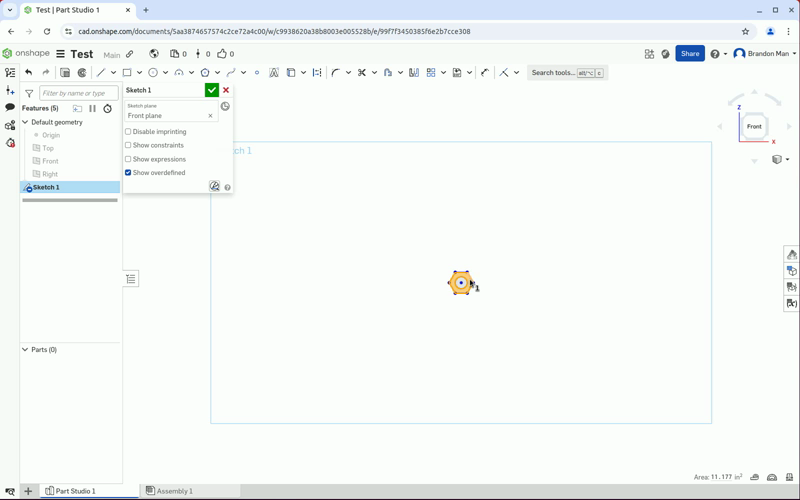
mouse_move(73, 352)
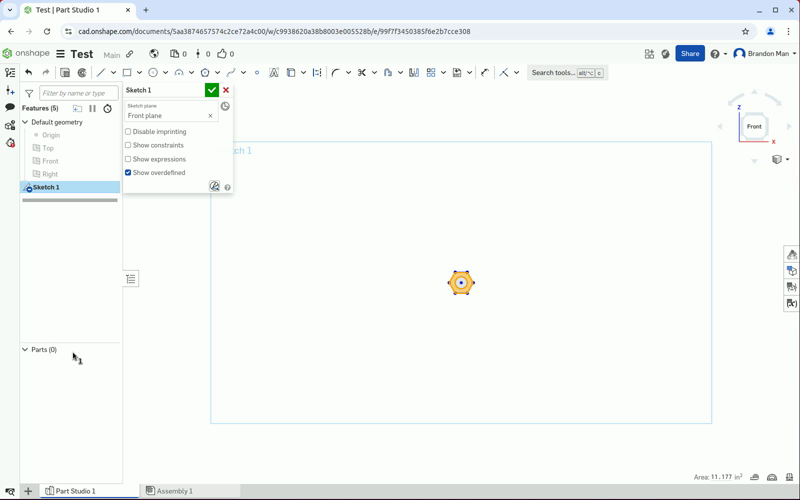
key(shift+y)
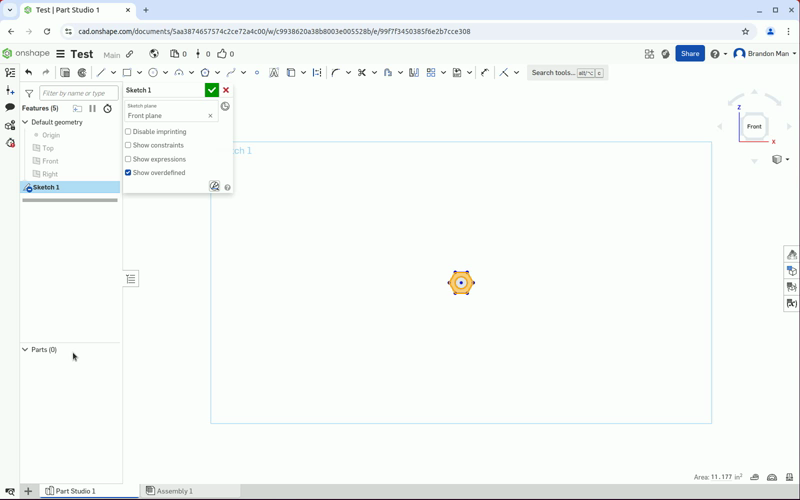
key(shift+e)
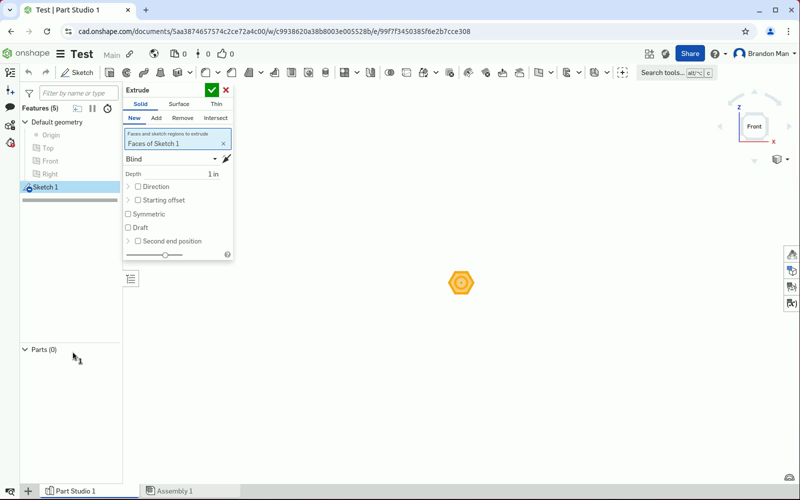
mouse_move(143, 106)
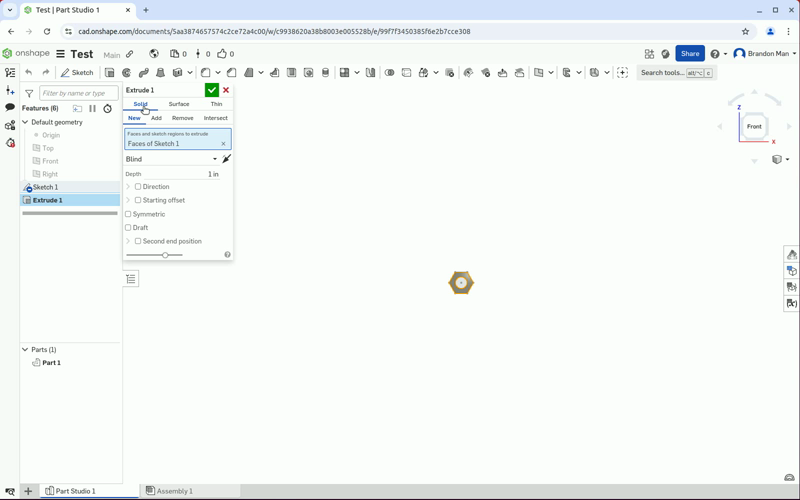
click(143, 106)
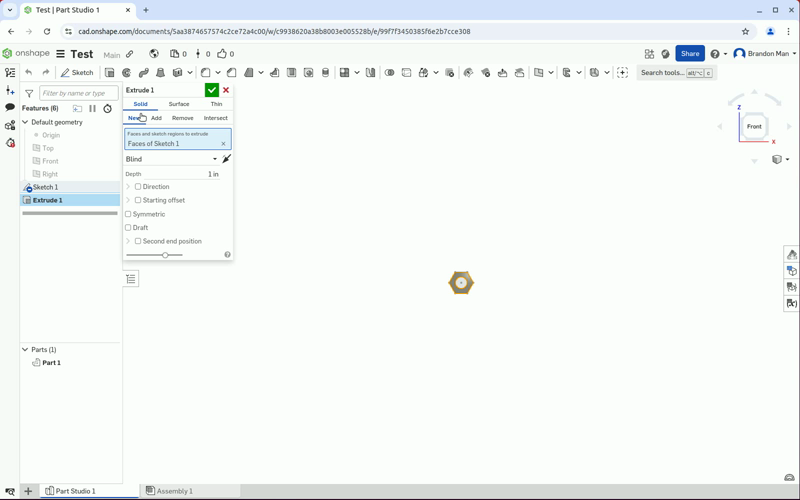
mouse_move(137, 120)
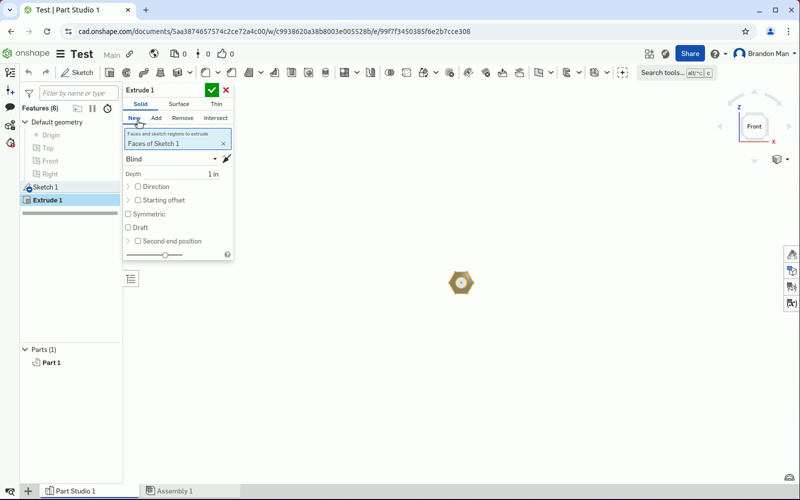
click(137, 120)
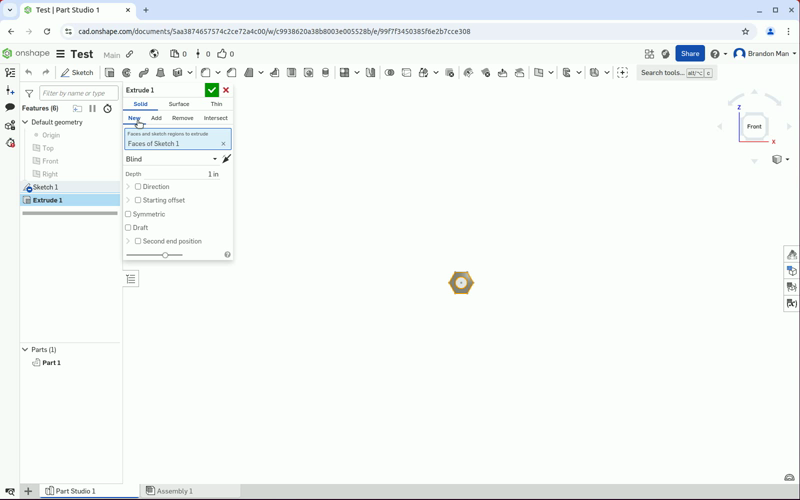
key(tab, 4)
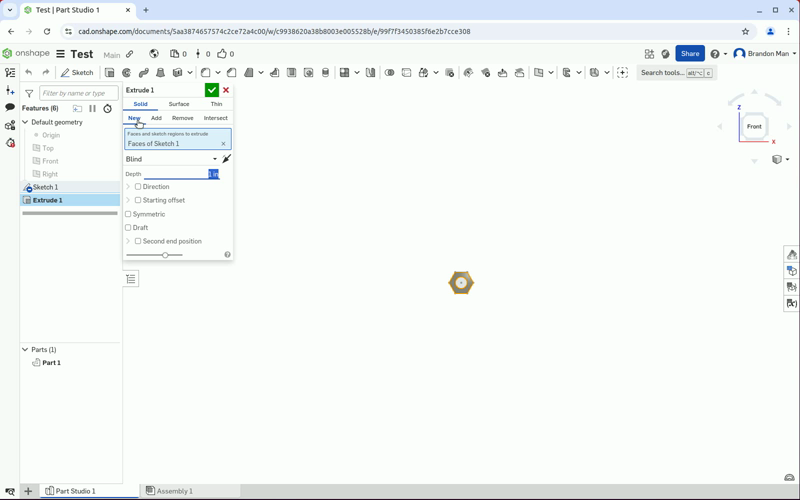
text(20.942)
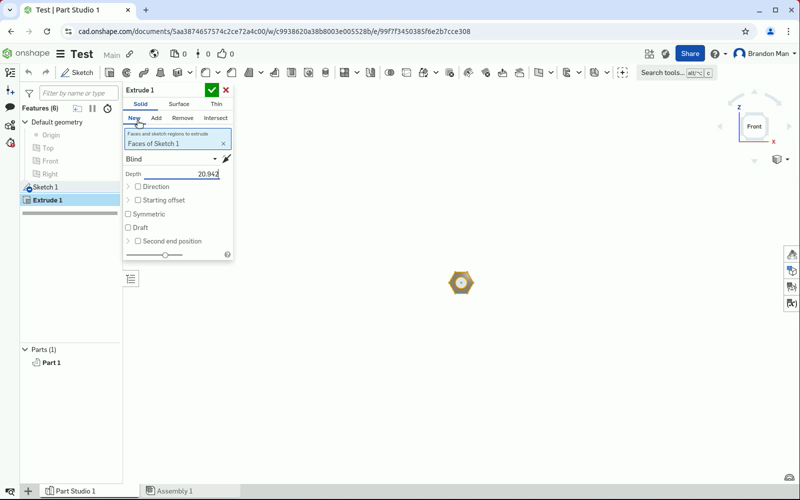
key(enter)
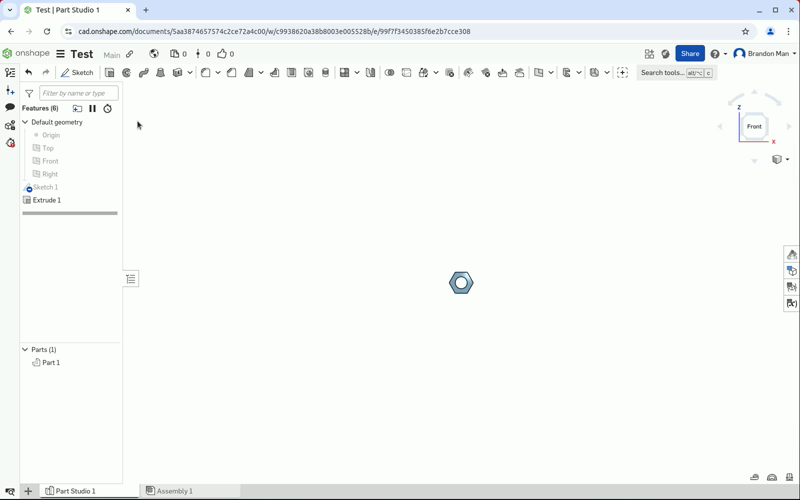
key(shift+h)
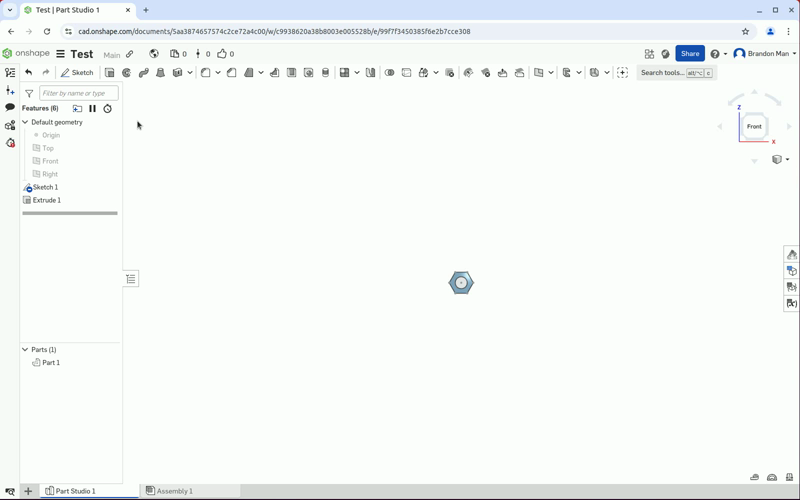
key(shift+h)
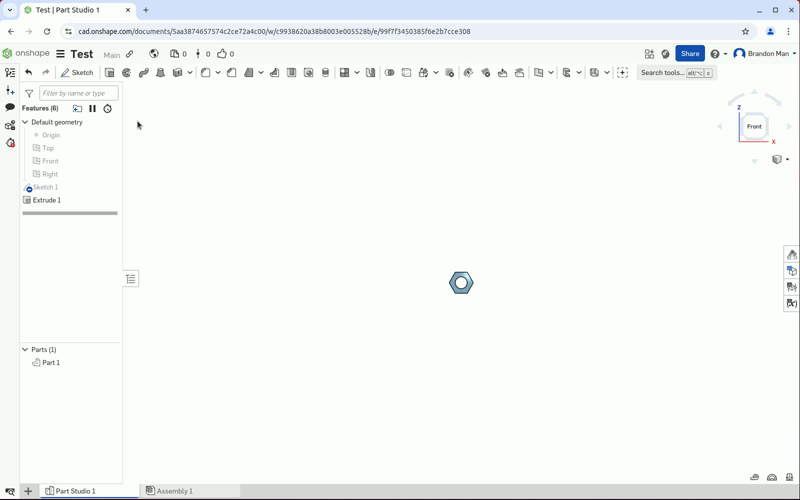
mouse_move(73, 189)
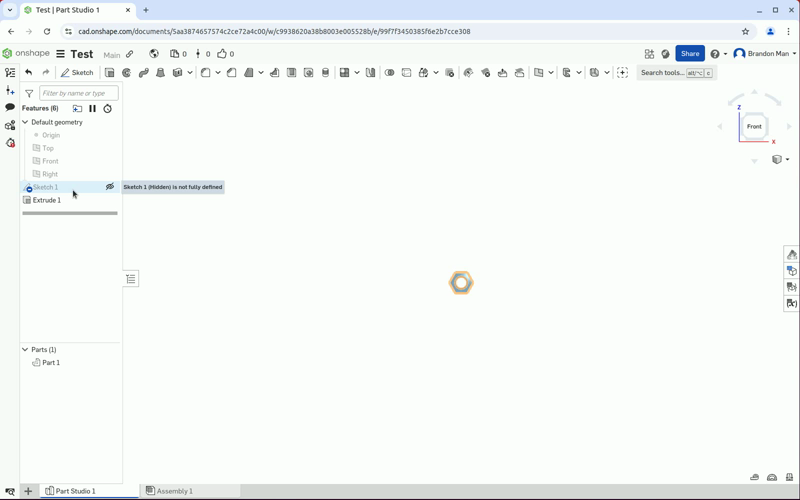
click(73, 189)
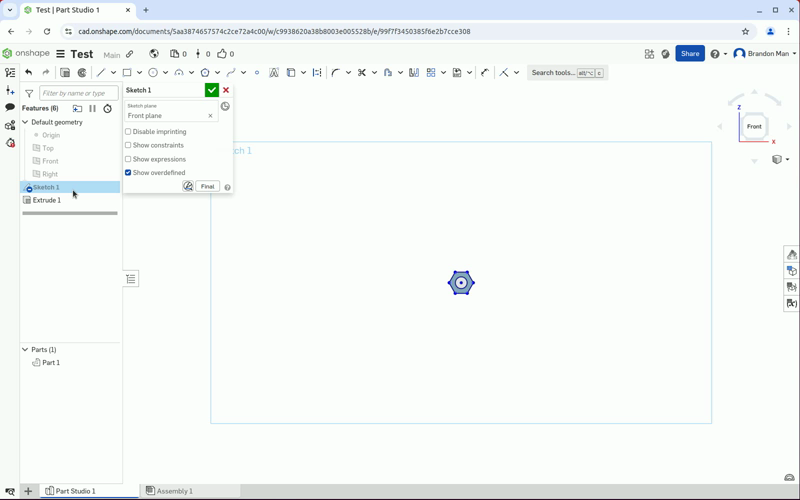
mouse_move(229, 92)
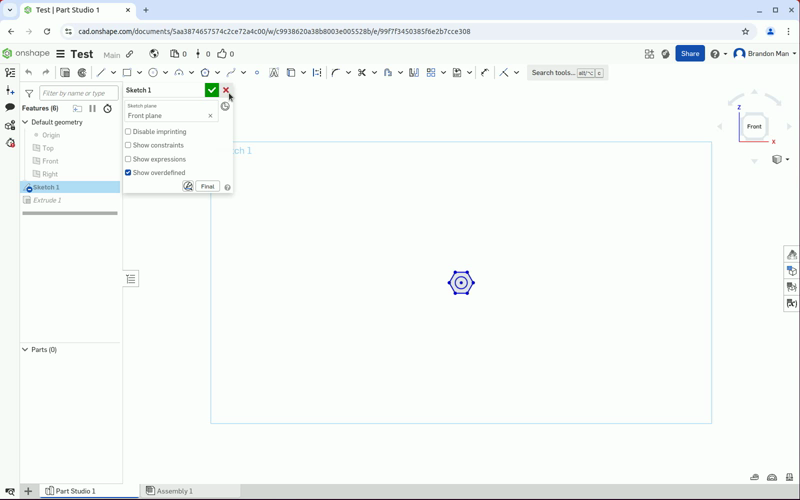
click(229, 92)
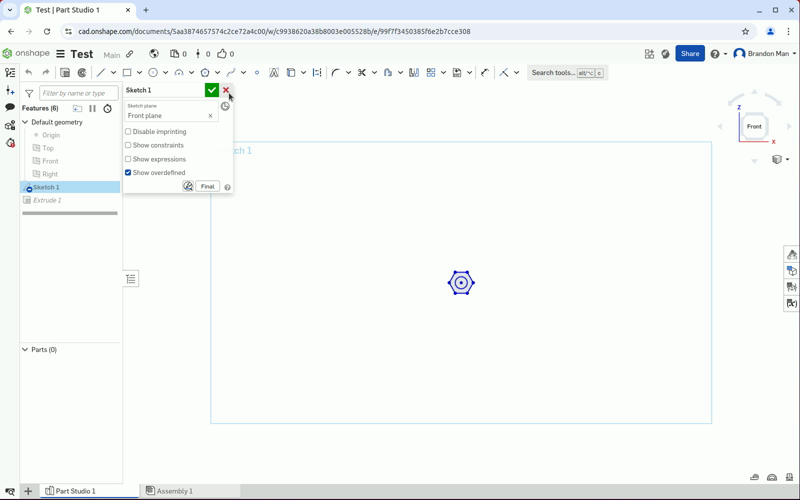
key(shift+s)
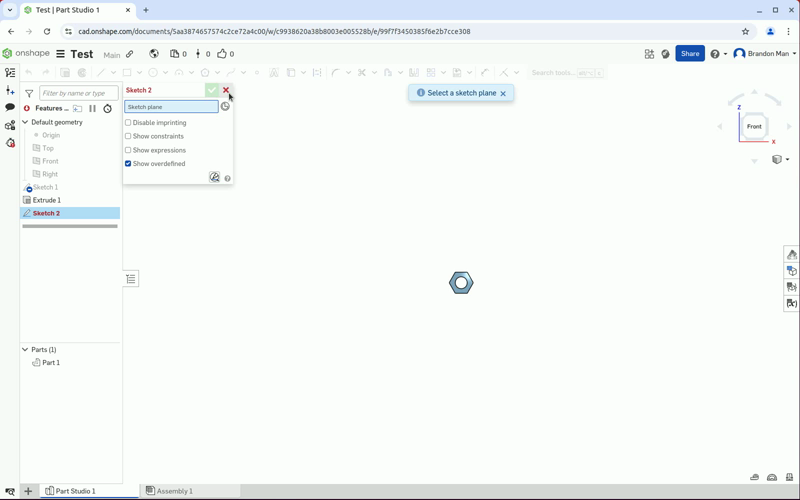
mouse_move(73, 163)
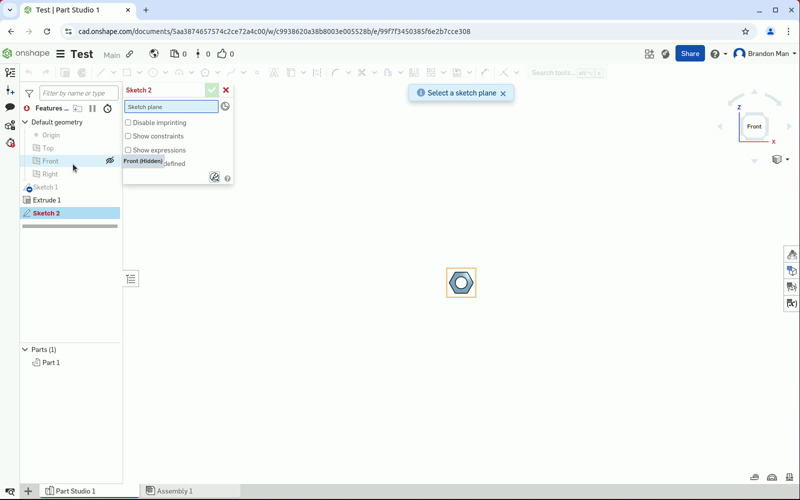
click(73, 163)
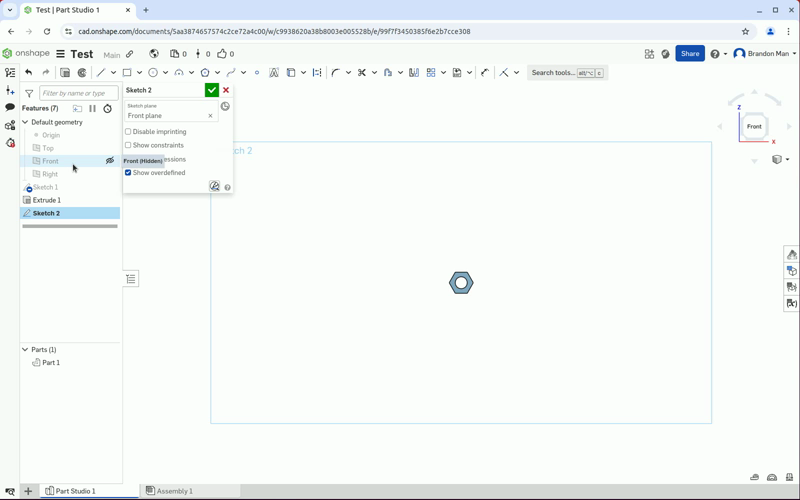
mouse_move(73, 352)
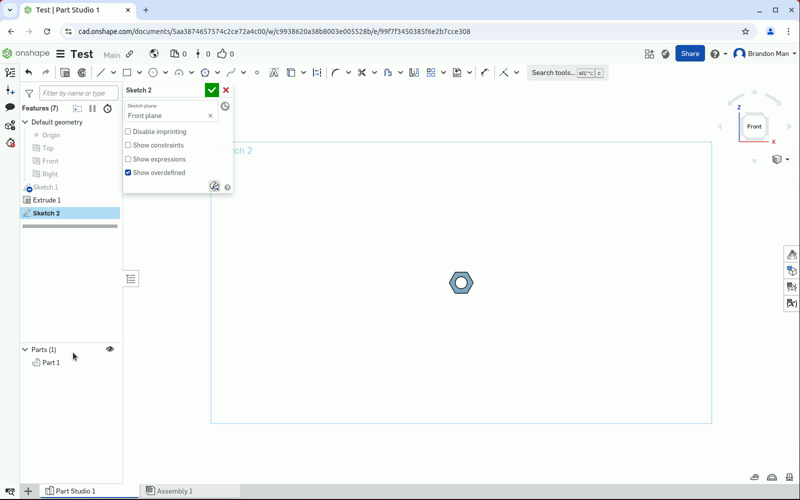
key(y)
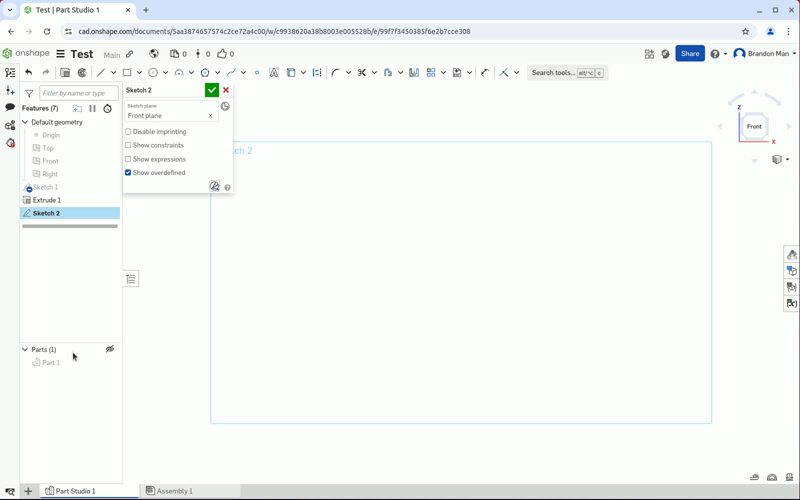
key(c)
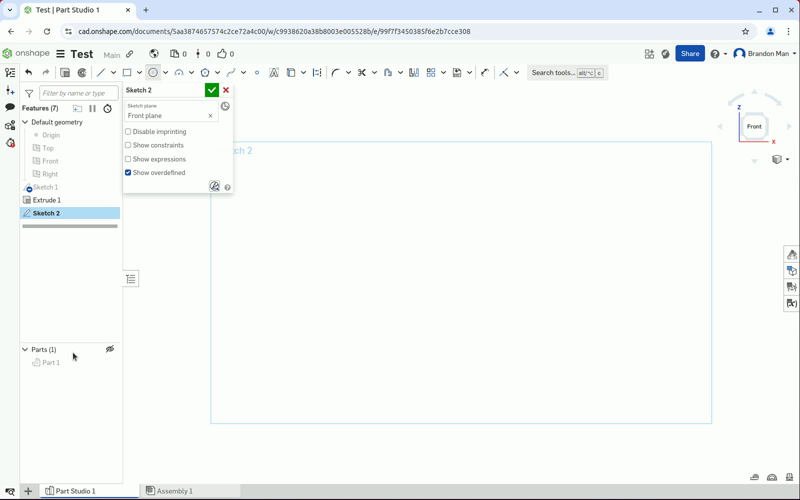
key_down(shift)
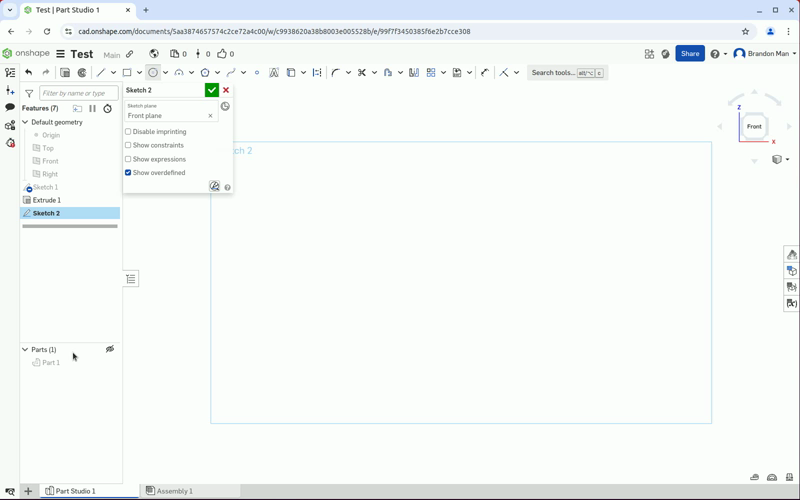
mouse_move(460, 282)
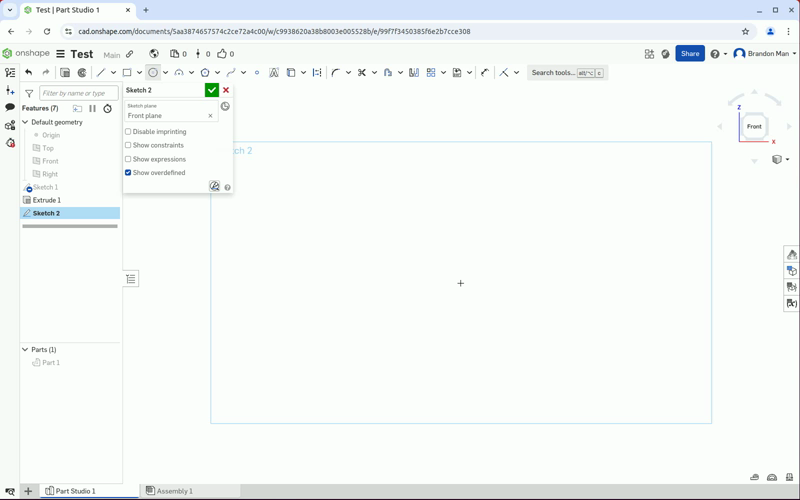
click(460, 282)
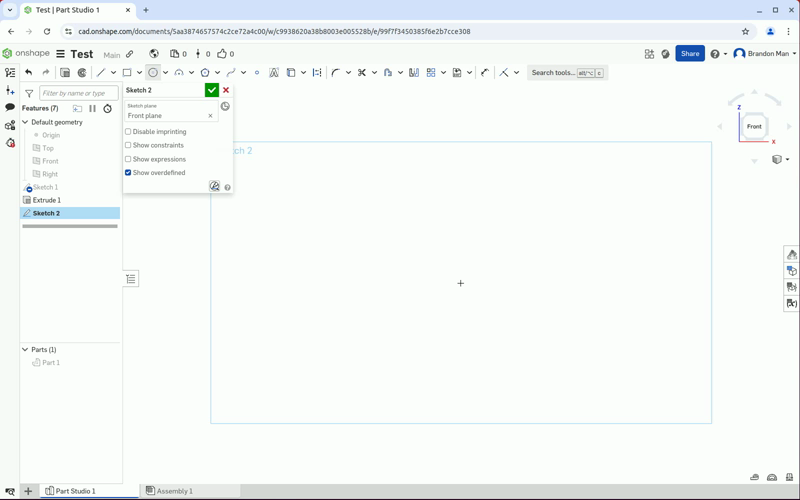
key_up(shift)
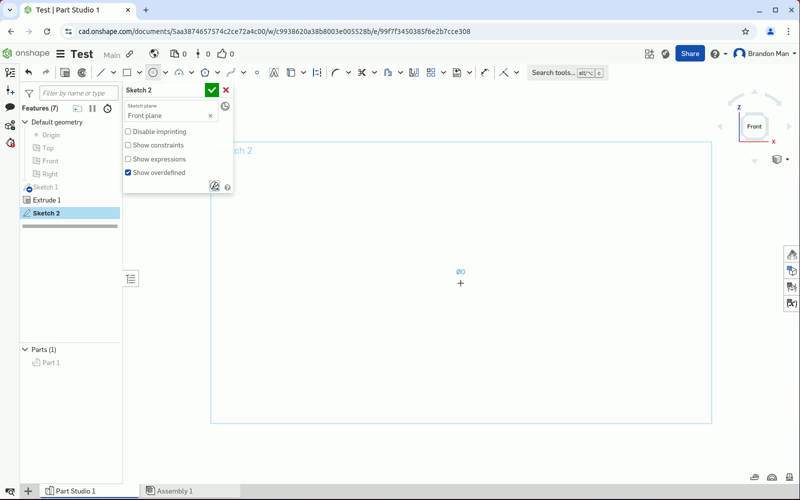
mouse_move(466, 282)
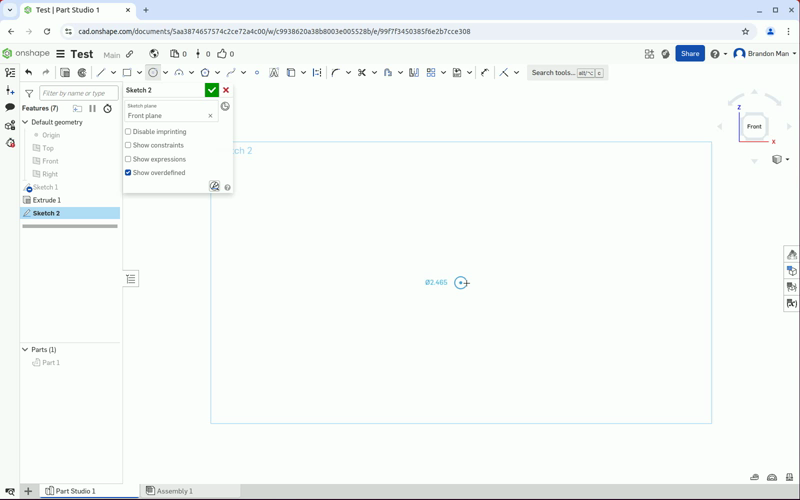
click(466, 282)
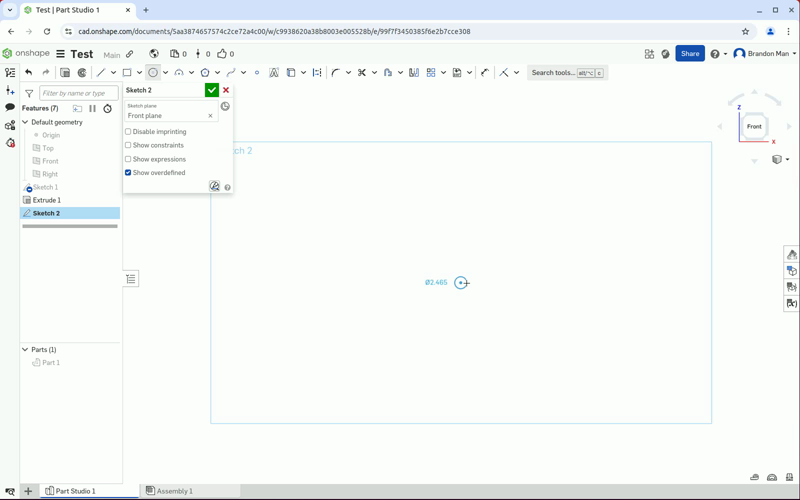
key(esc)
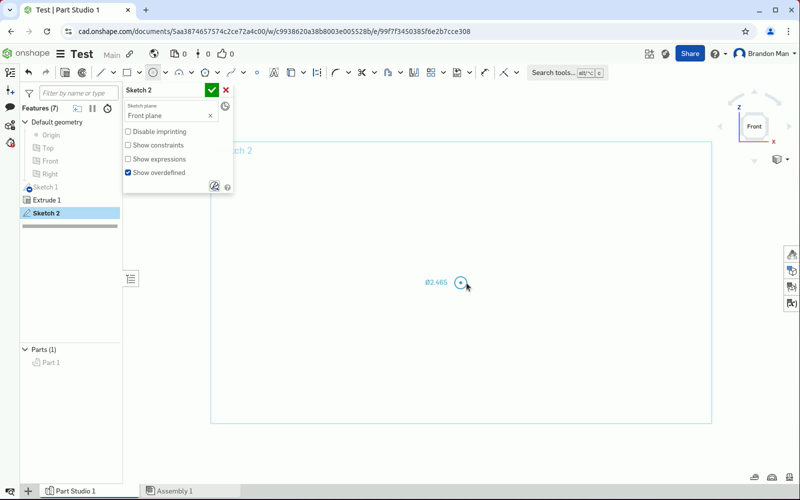
mouse_move(465, 280)
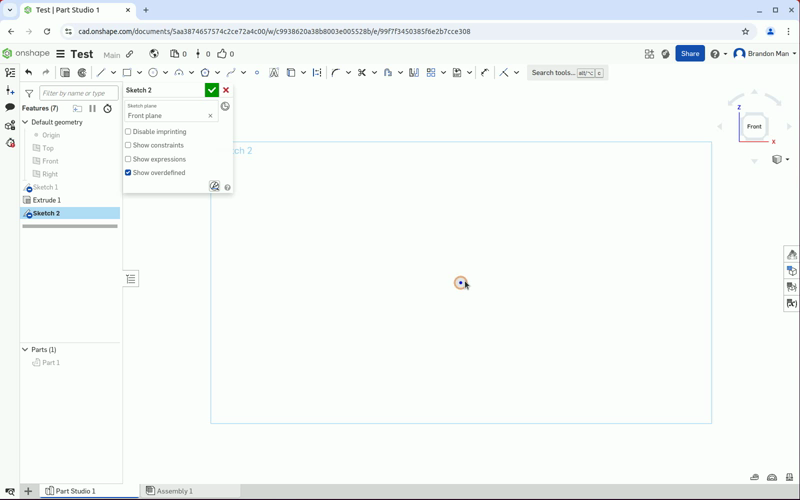
scroll(6)
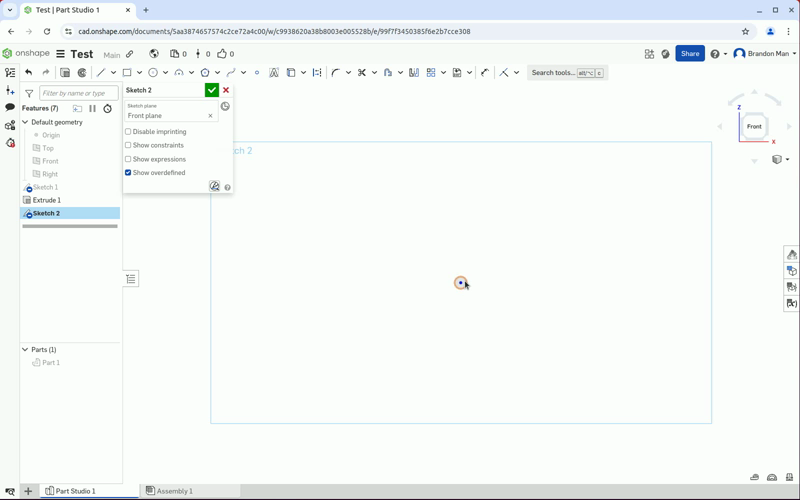
scroll(6)
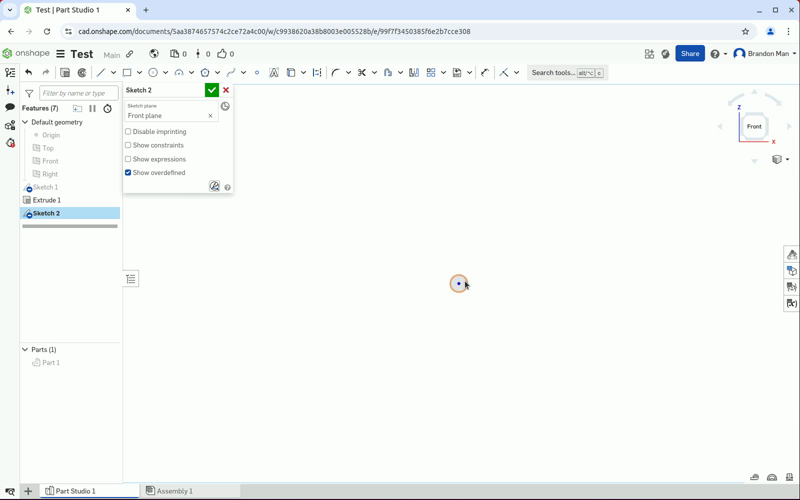
scroll(6)
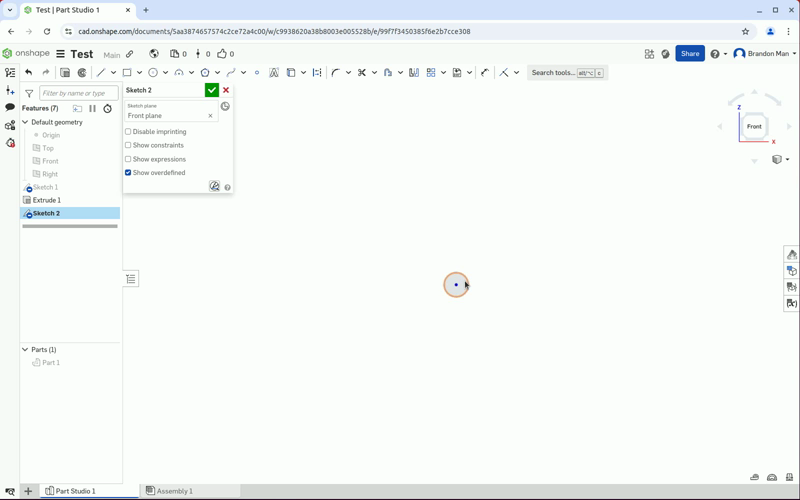
scroll(6)
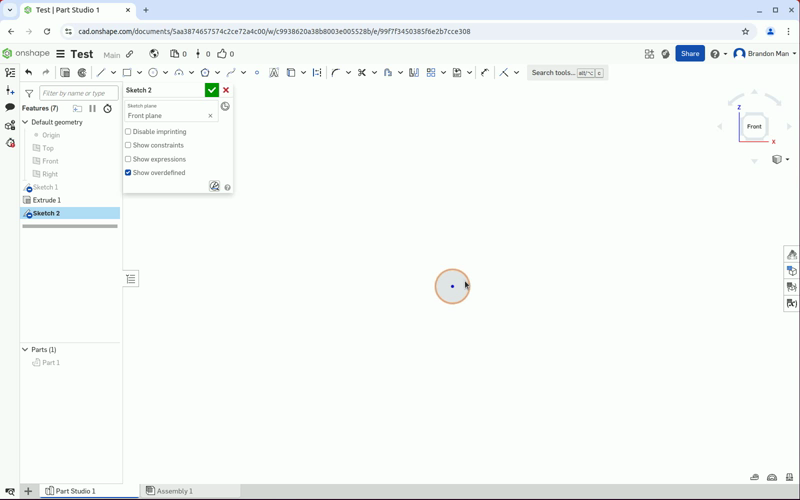
scroll(6)
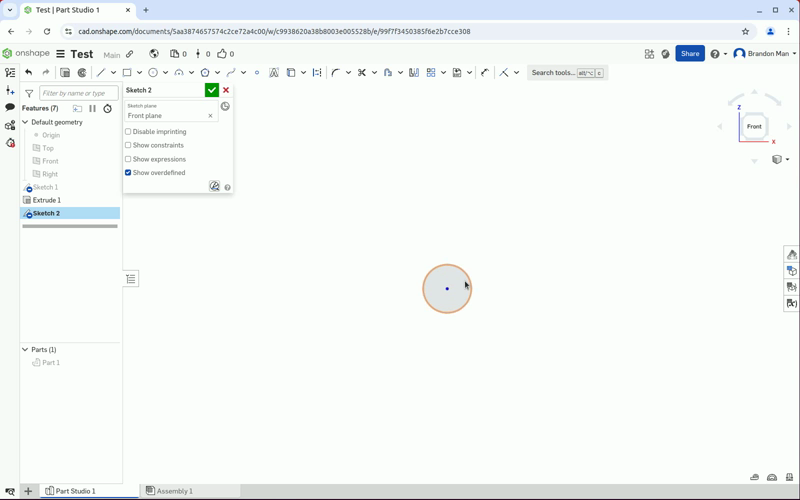
scroll(6)
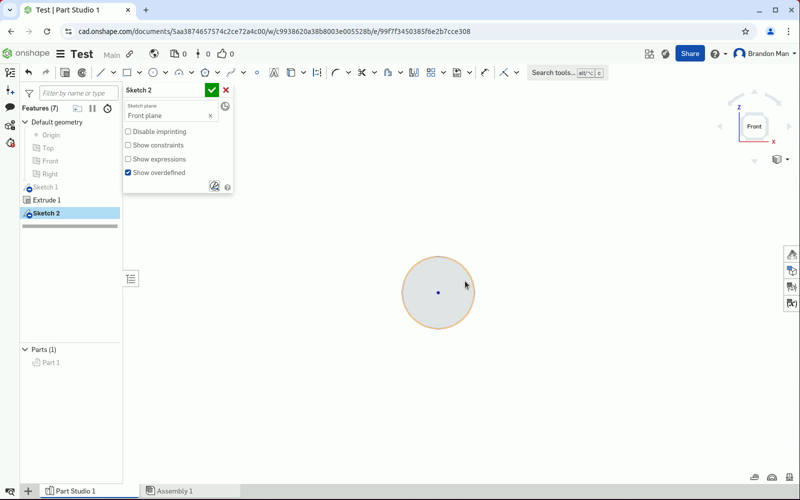
scroll(6)
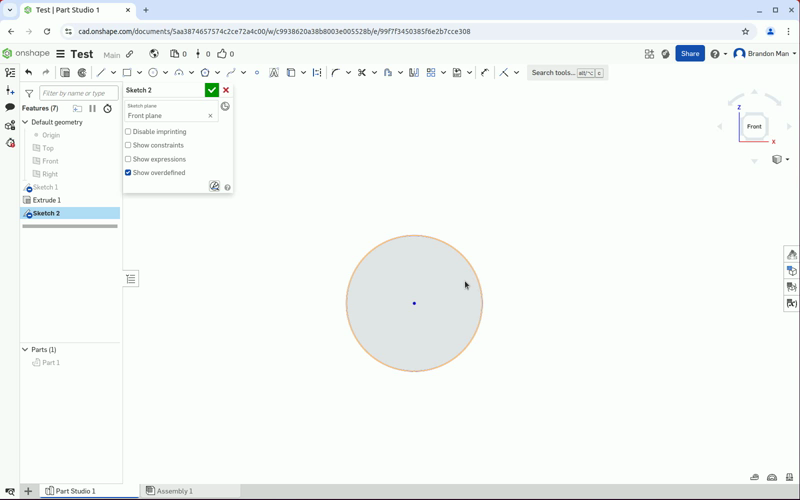
click(465, 280)
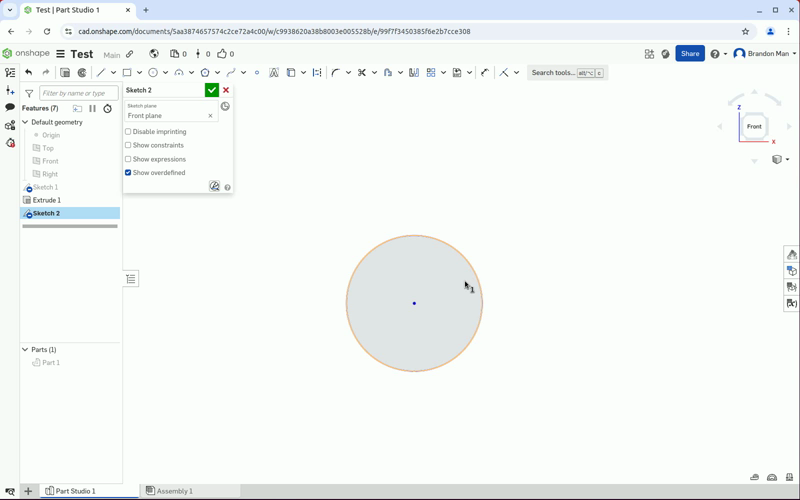
scroll(-6)
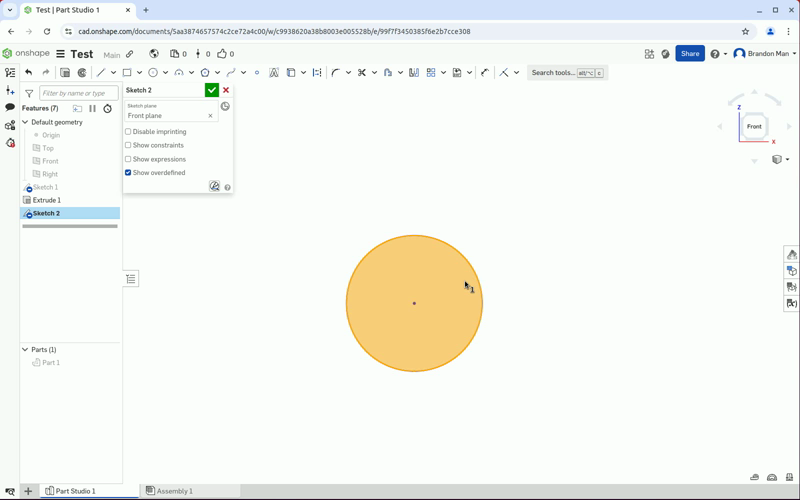
scroll(-6)
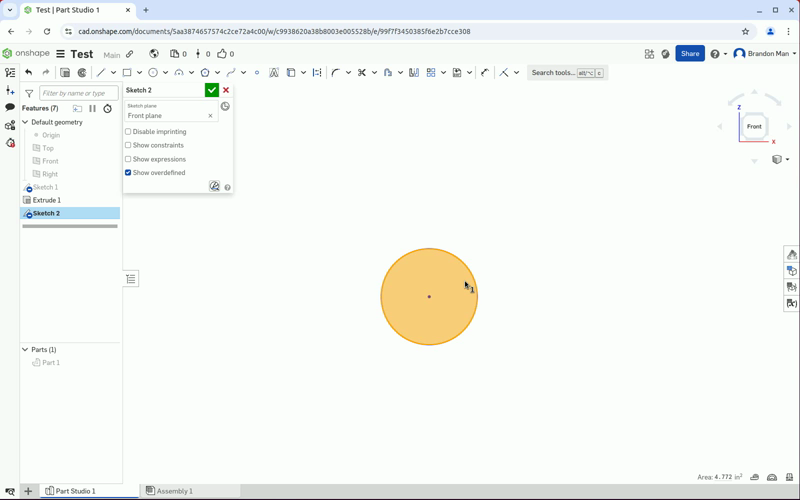
scroll(-6)
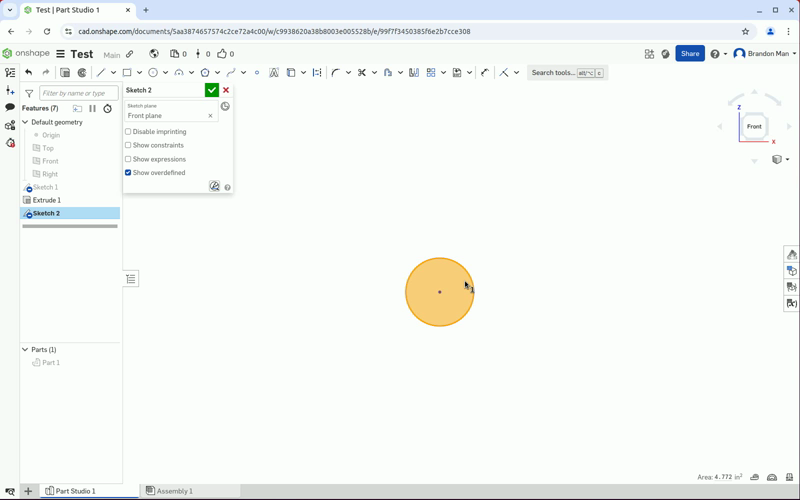
scroll(-6)
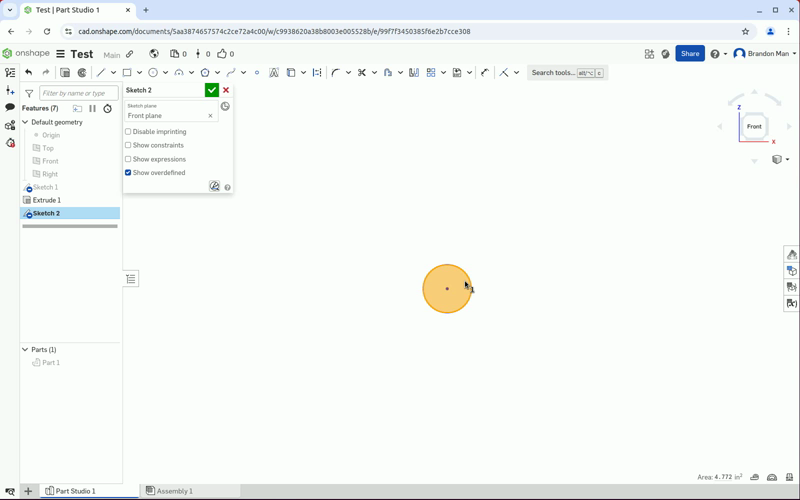
scroll(-6)
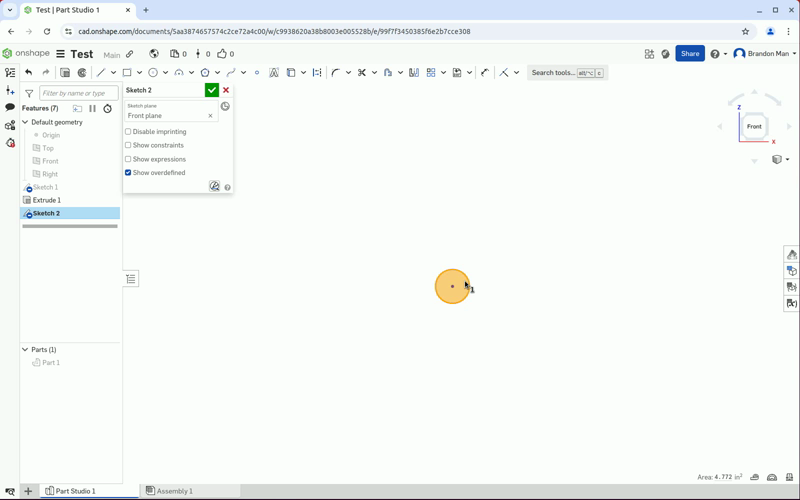
scroll(-6)
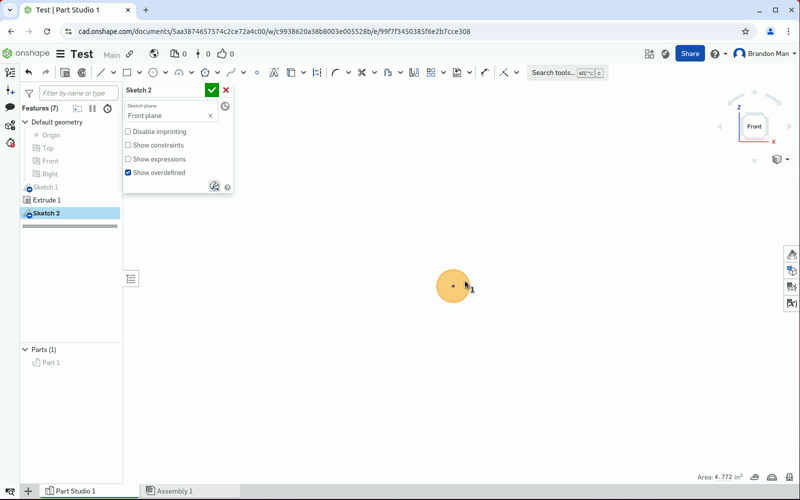
scroll(-6)
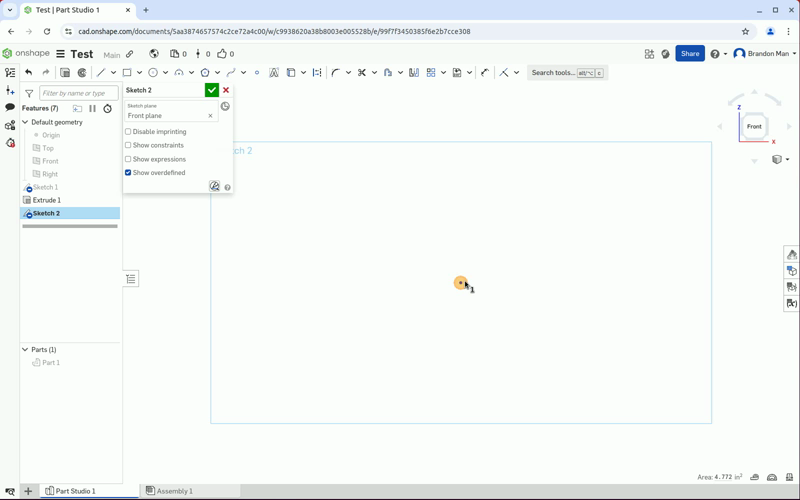
mouse_move(73, 352)
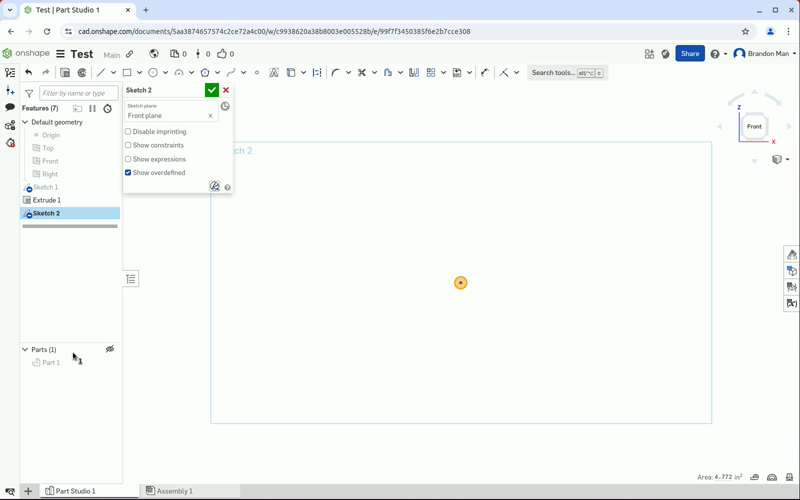
key(shift+y)
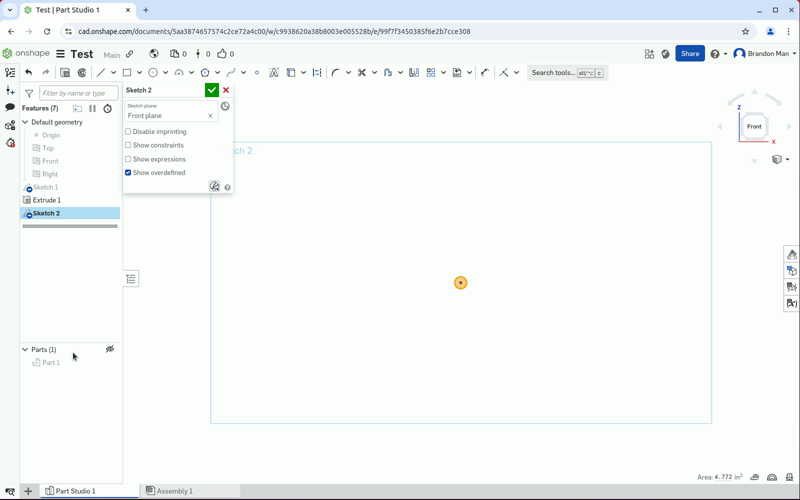
key(shift+e)
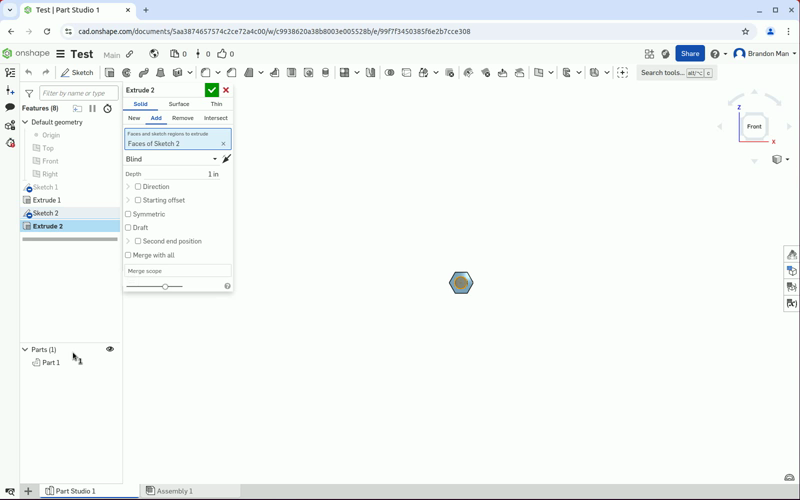
mouse_move(143, 106)
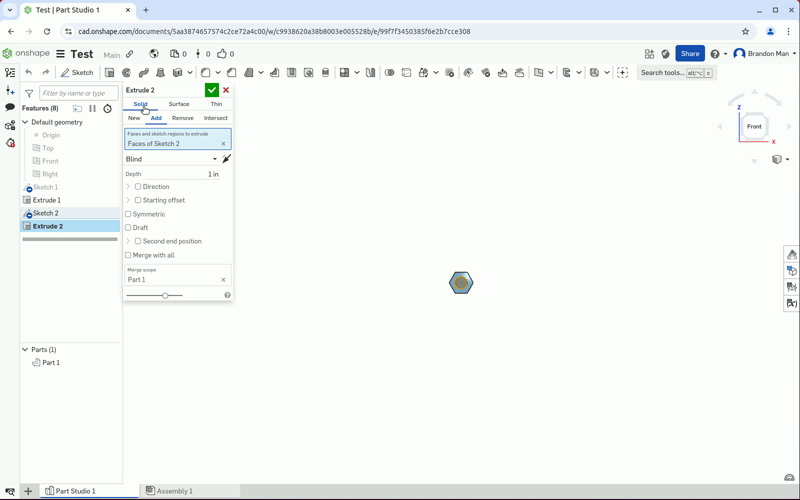
click(143, 106)
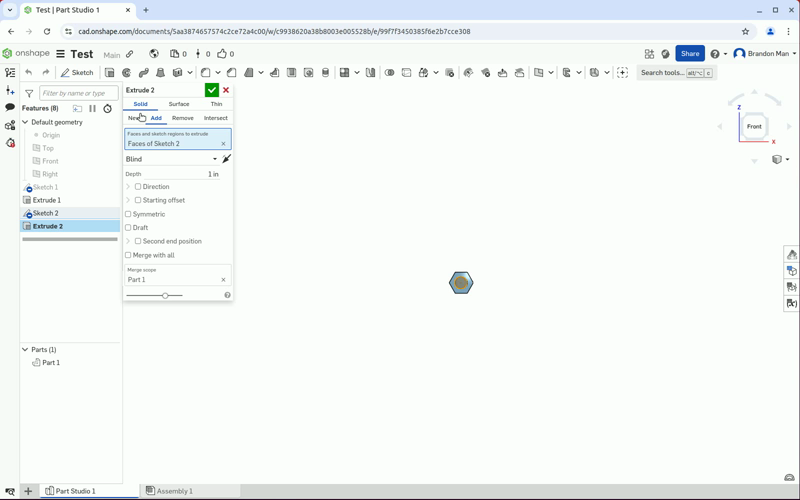
mouse_move(137, 120)
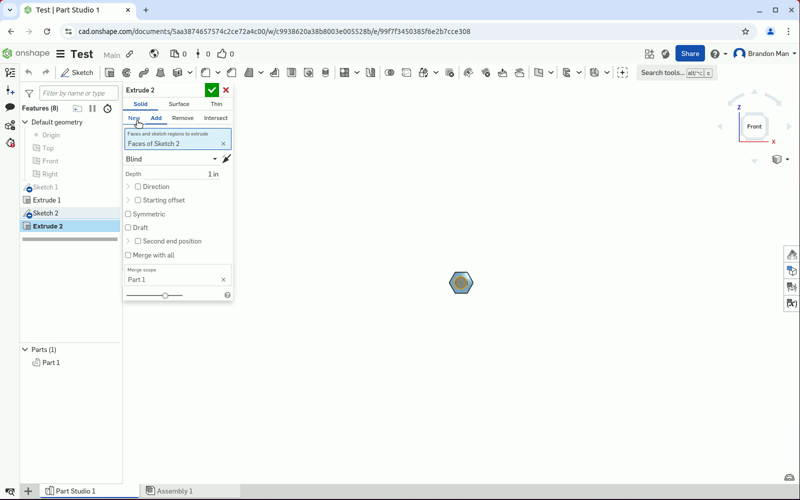
click(137, 120)
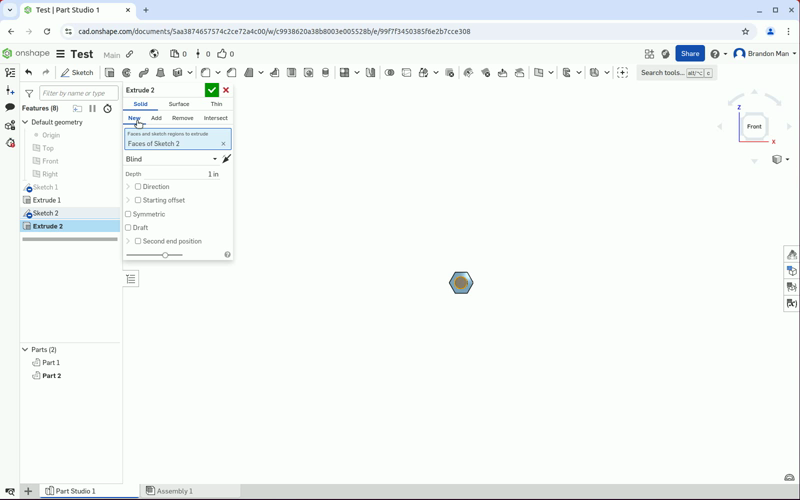
key(tab, 4)
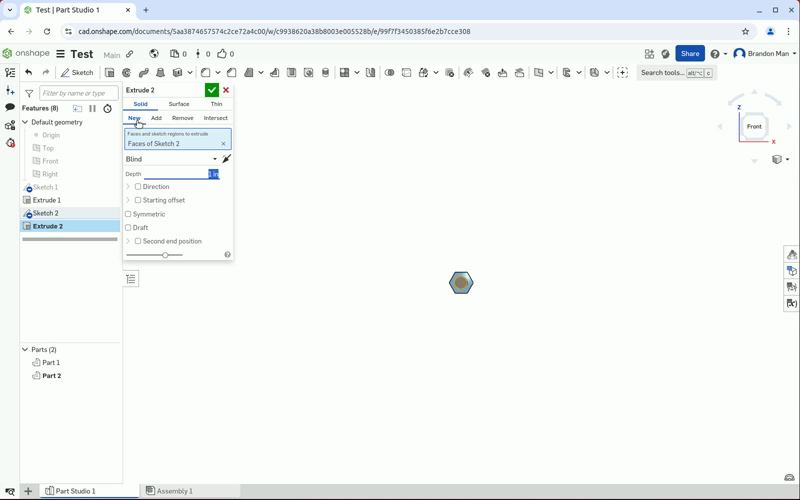
text(20.942)
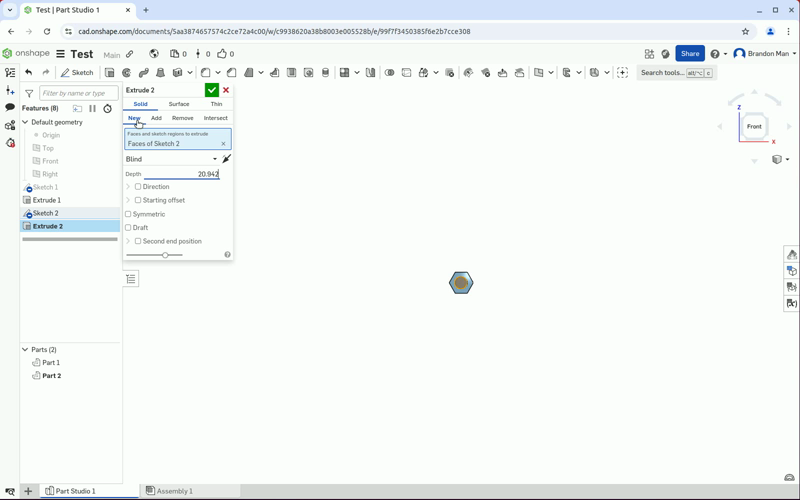
key(enter)
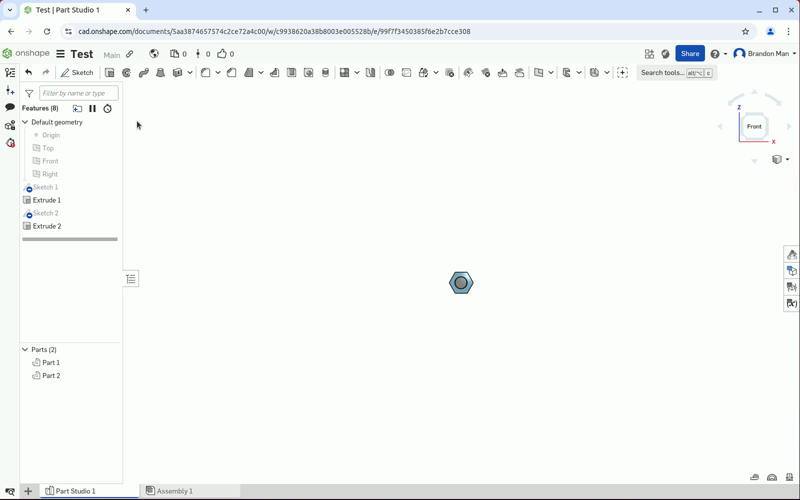
key(shift+h)
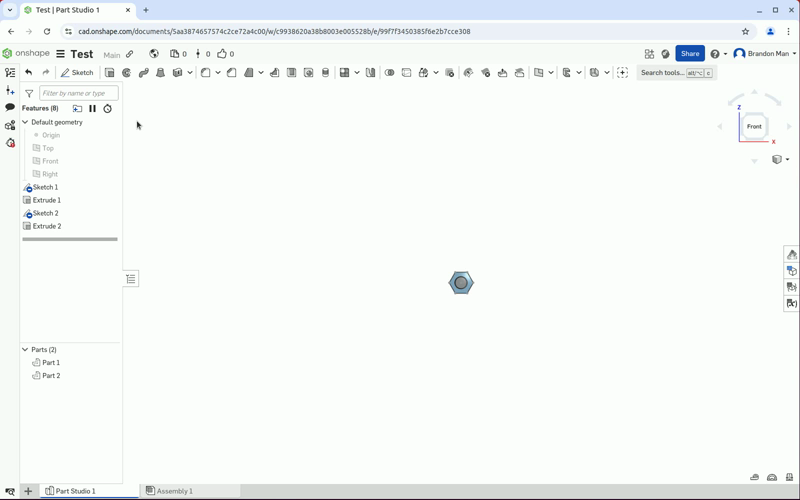
key(shift+h)
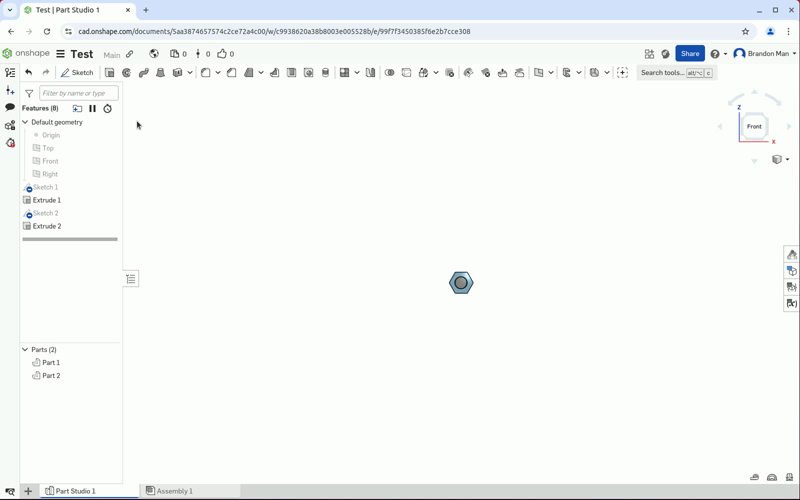
mouse_move(73, 189)
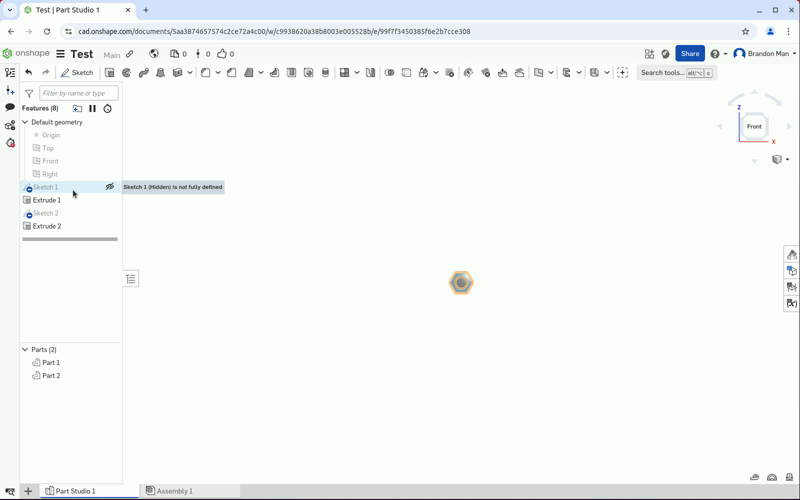
click(73, 189)
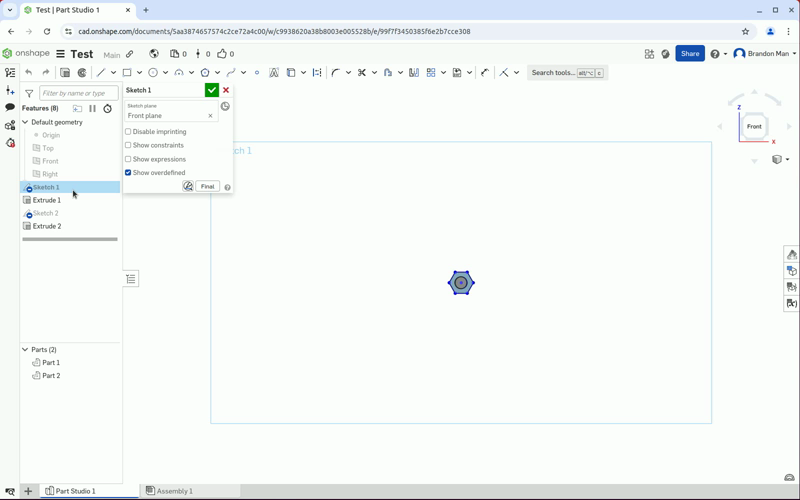
mouse_move(229, 92)
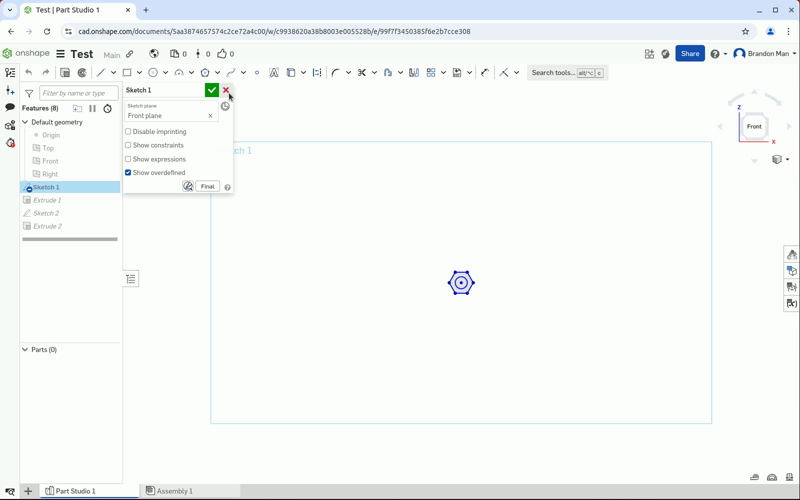
click(229, 92)
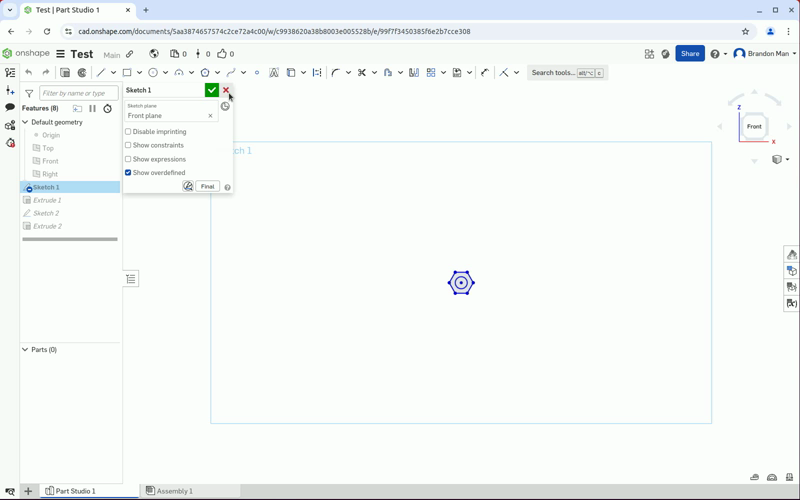
key(shift+s)
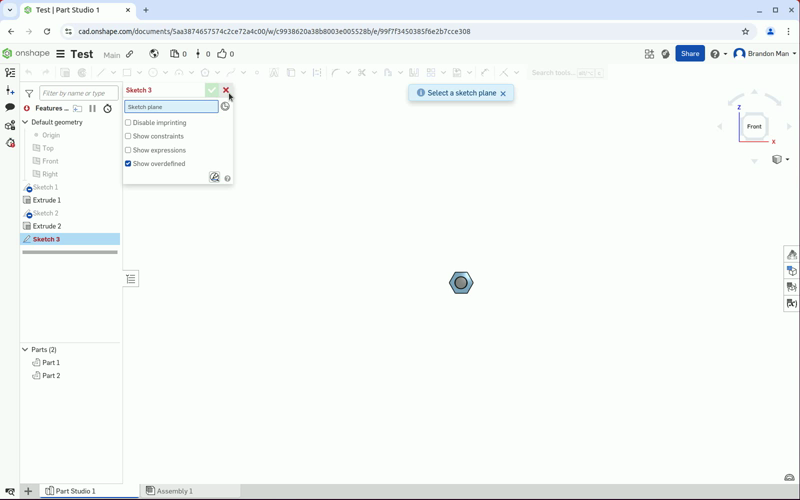
mouse_move(73, 163)
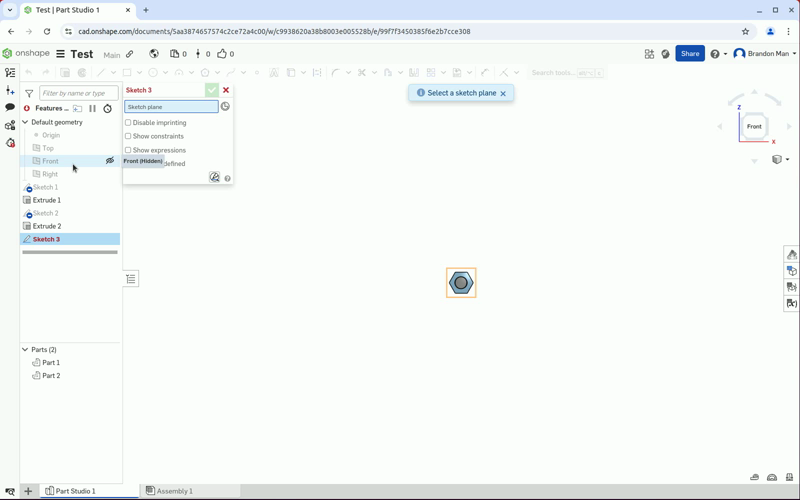
click(73, 163)
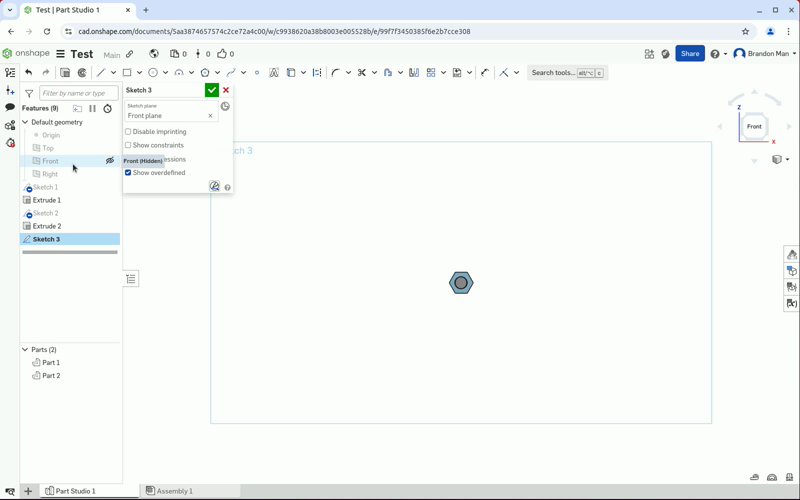
mouse_move(73, 352)
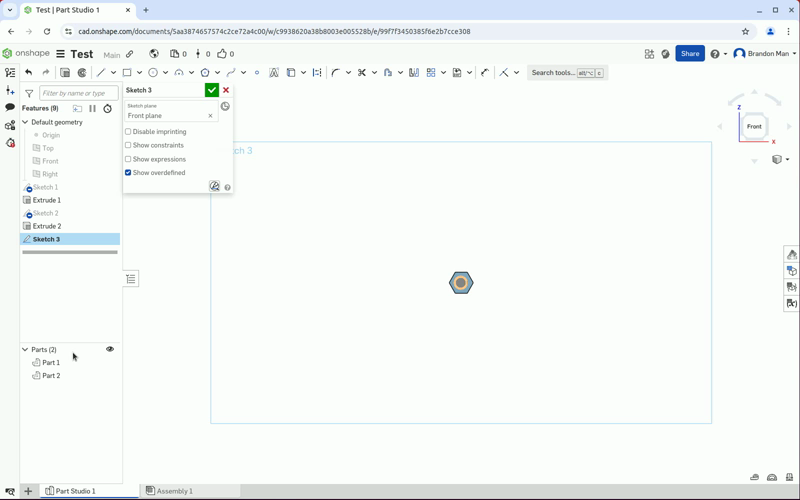
key(y)
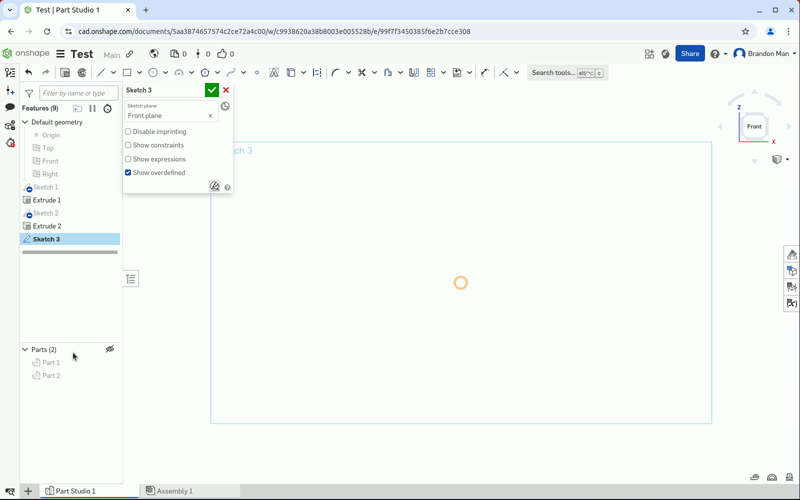
key(c)
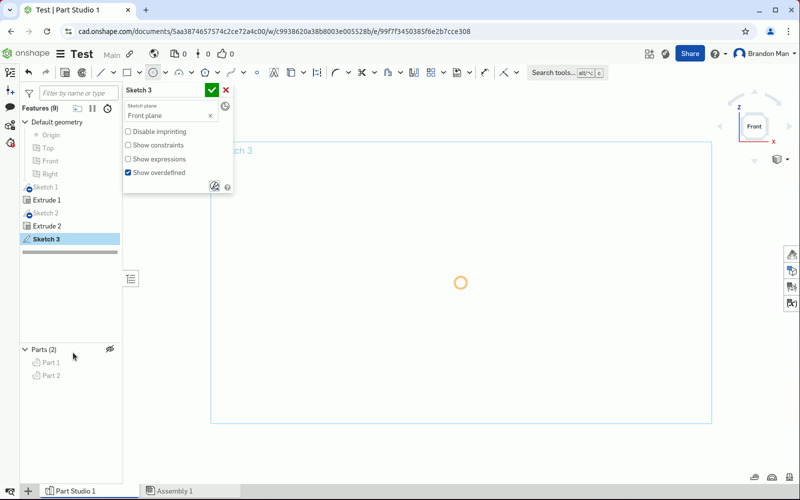
key_down(shift)
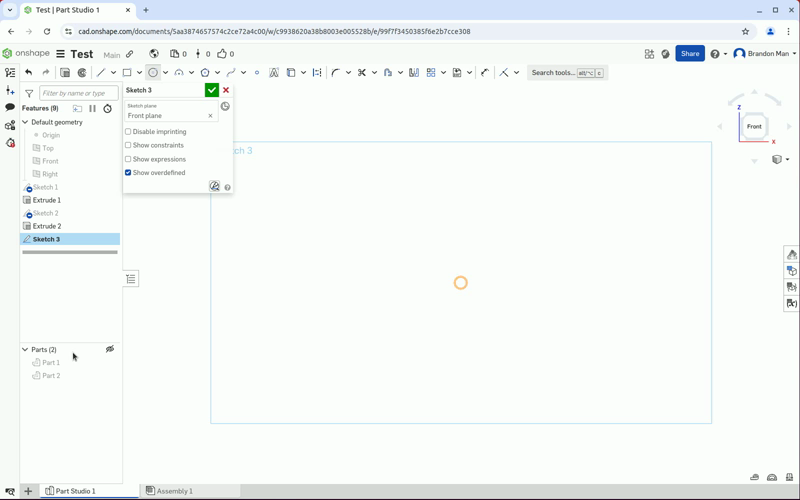
mouse_move(460, 282)
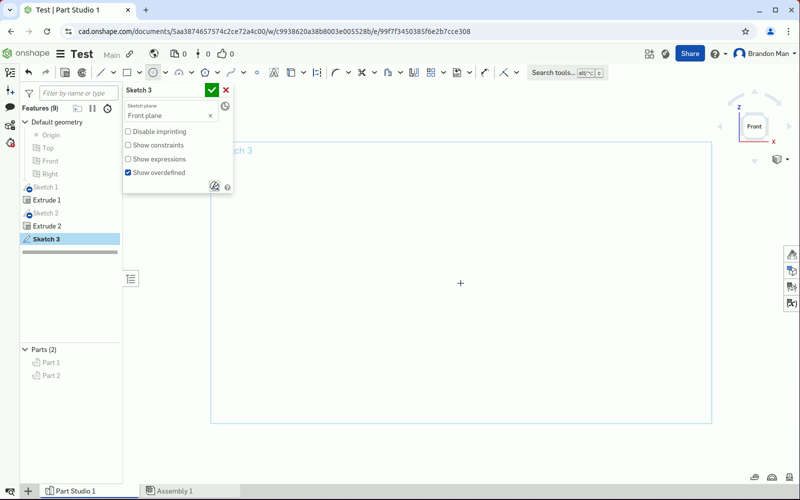
click(460, 282)
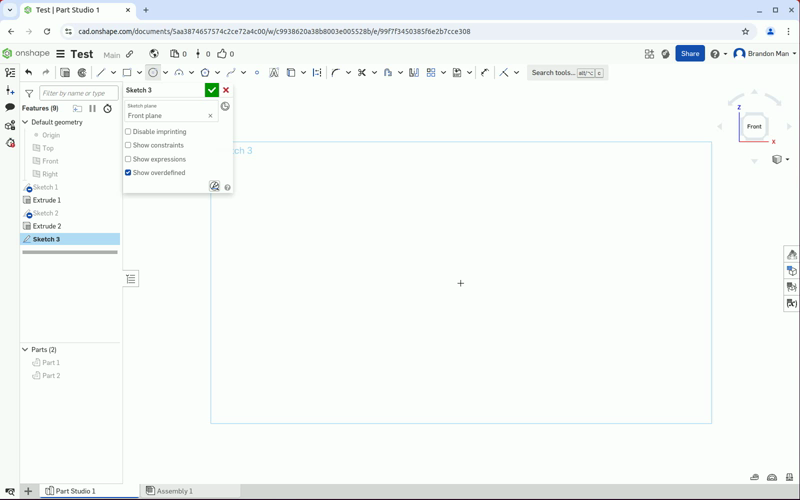
key_up(shift)
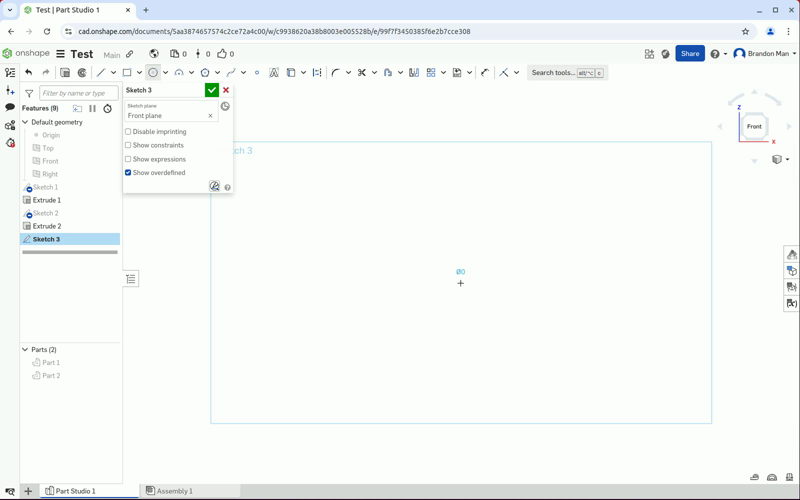
mouse_move(466, 282)
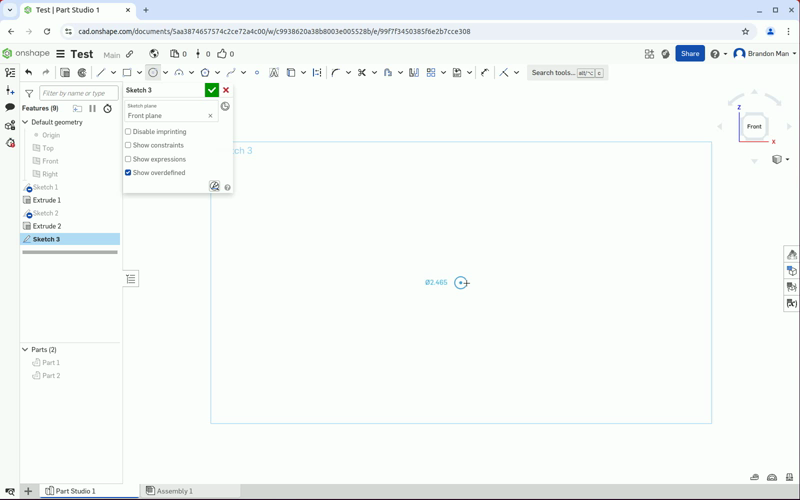
click(466, 282)
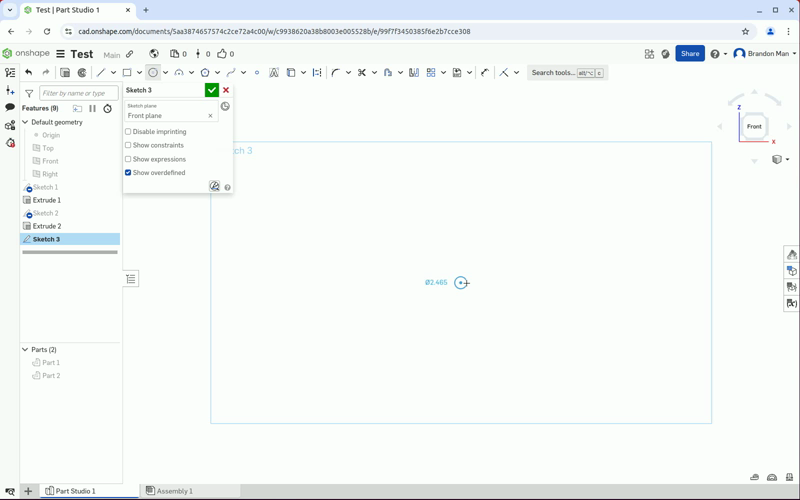
key(esc)
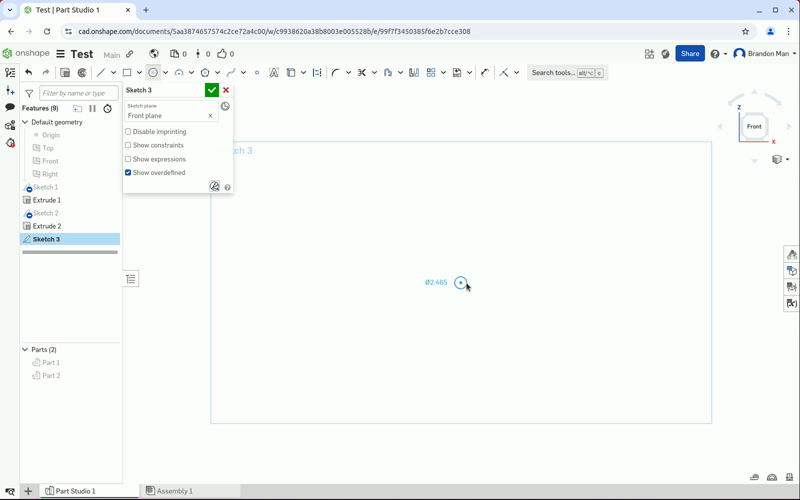
mouse_move(464, 278)
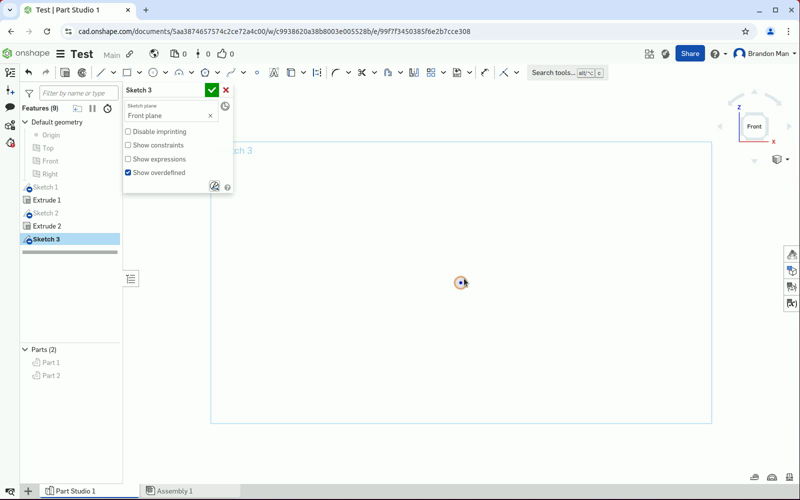
scroll(6)
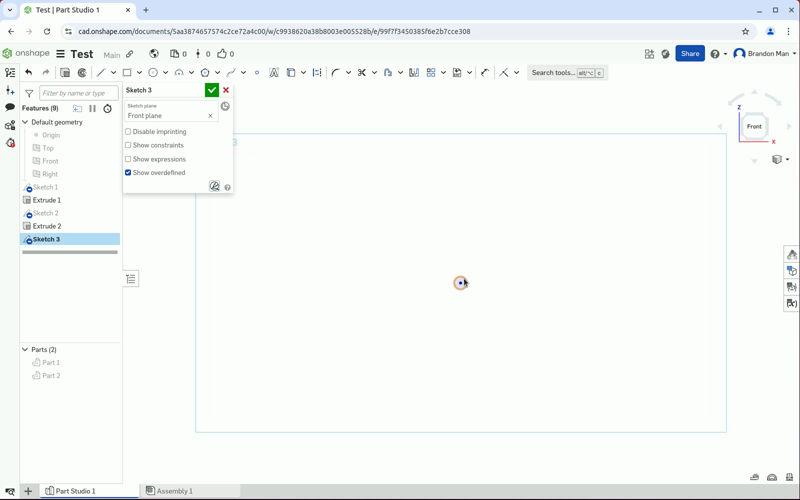
scroll(6)
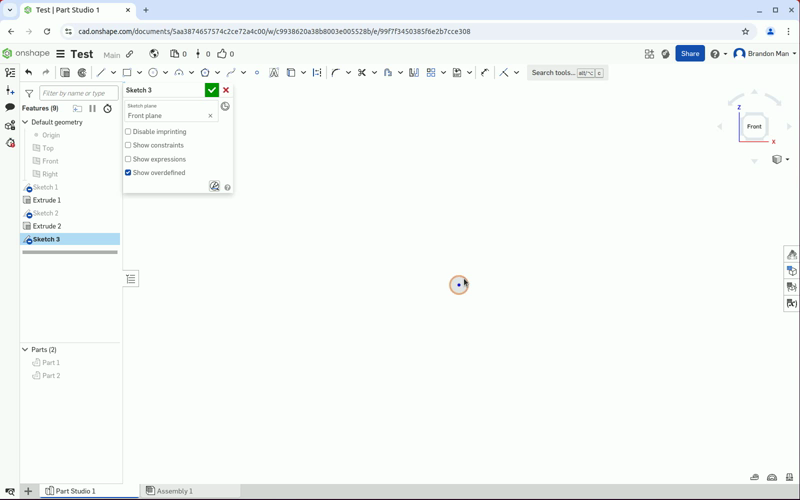
scroll(6)
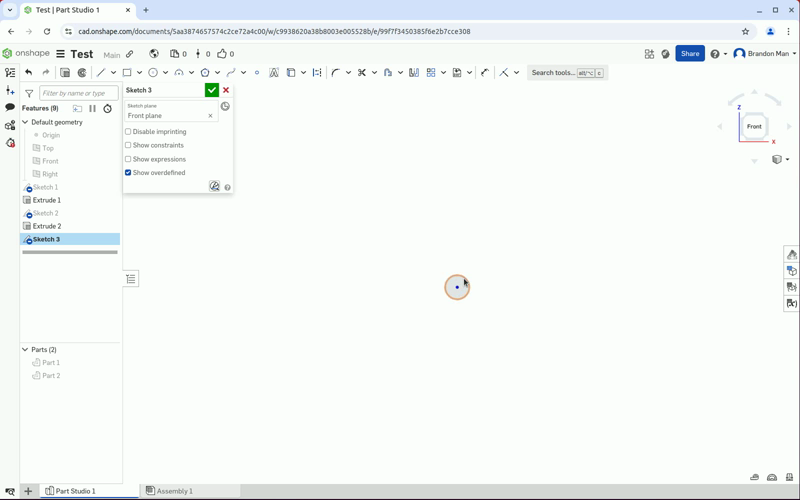
scroll(6)
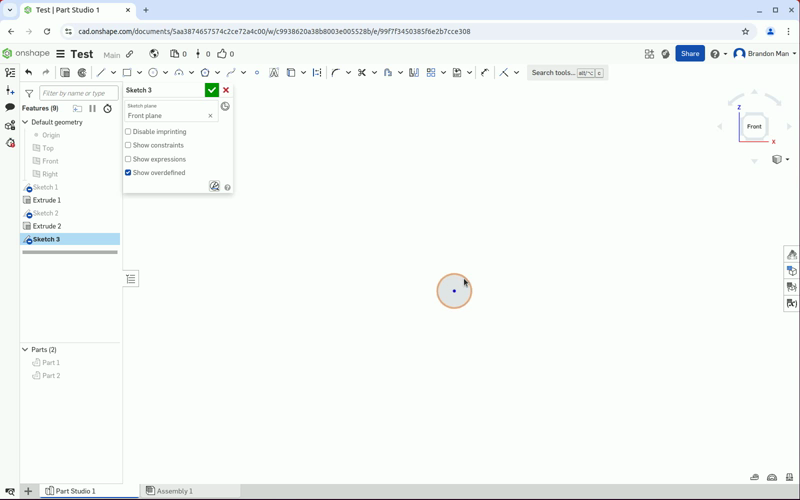
scroll(6)
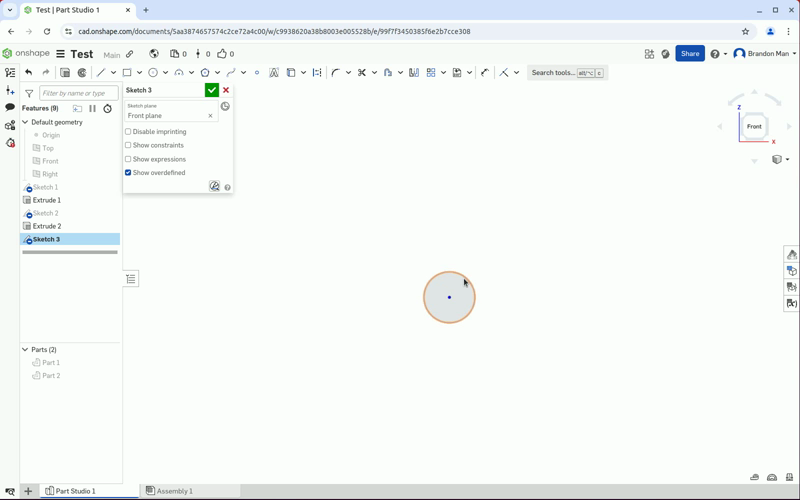
scroll(6)
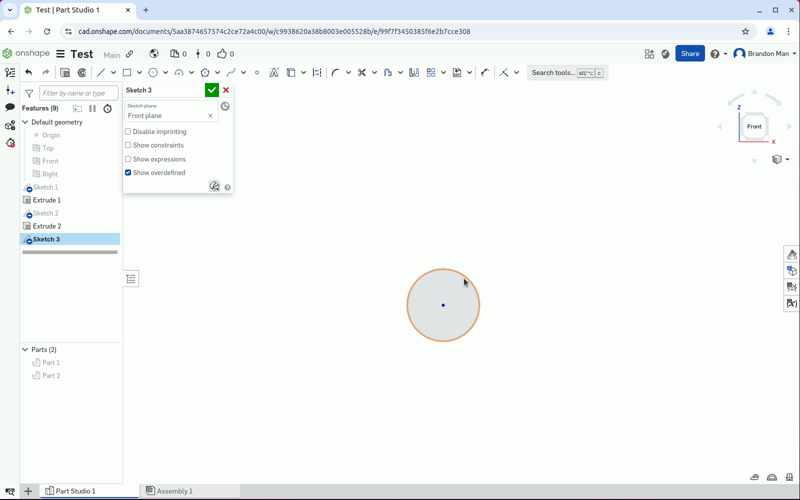
scroll(6)
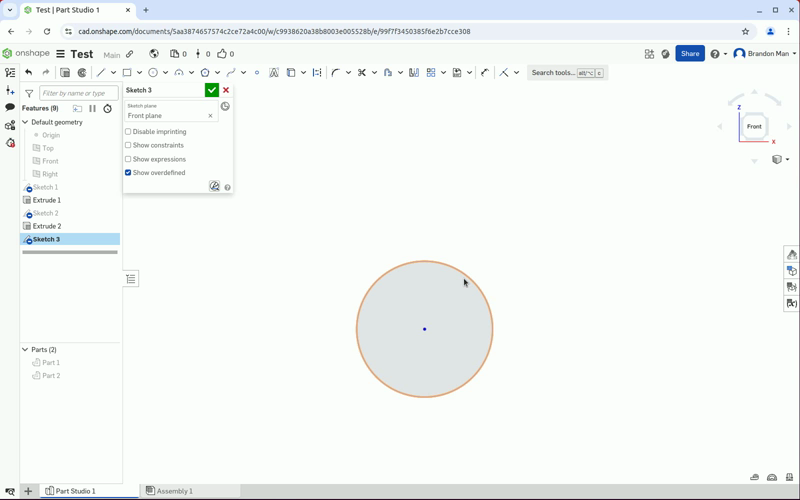
click(464, 278)
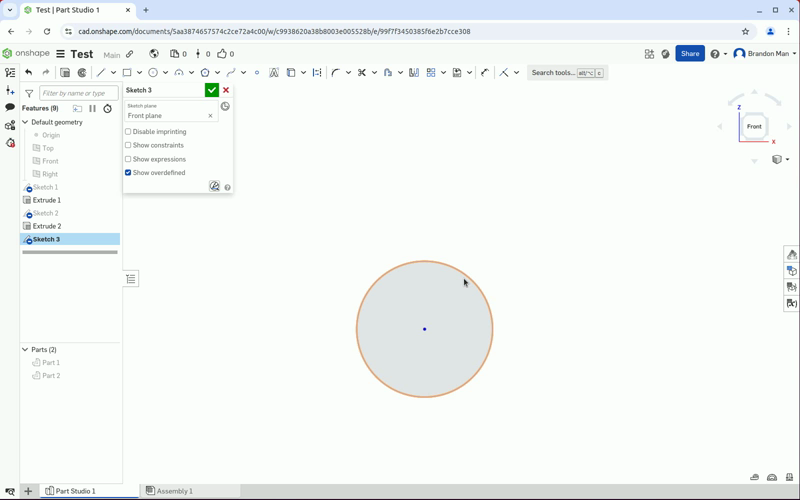
scroll(-6)
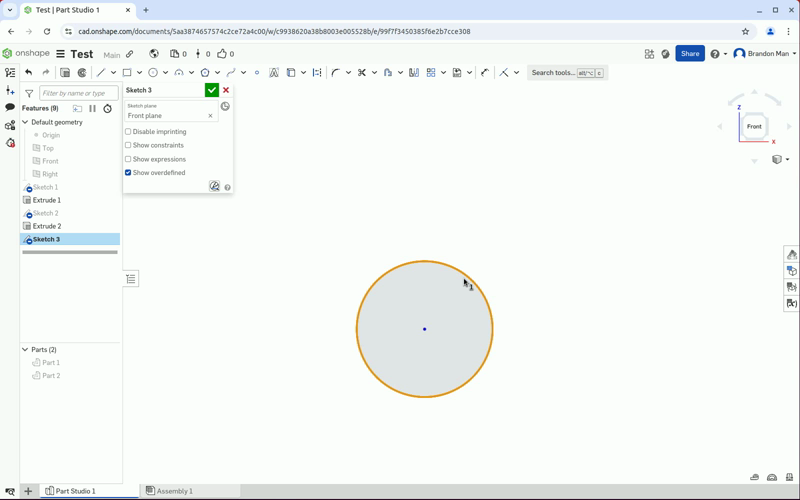
scroll(-6)
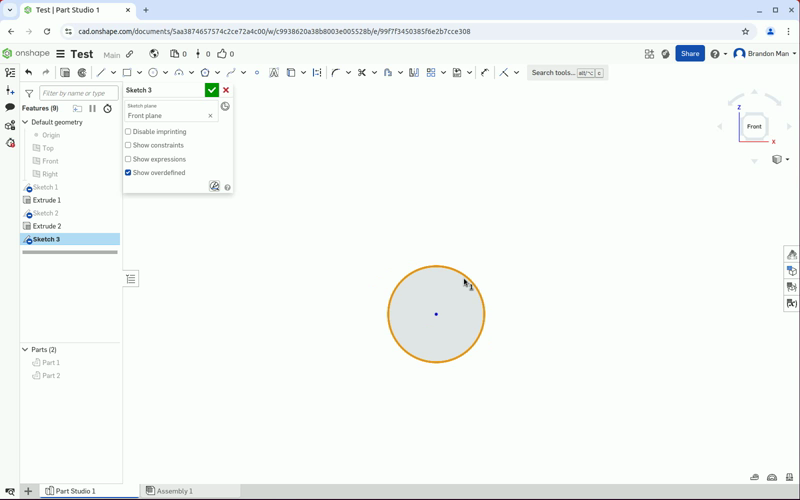
scroll(-6)
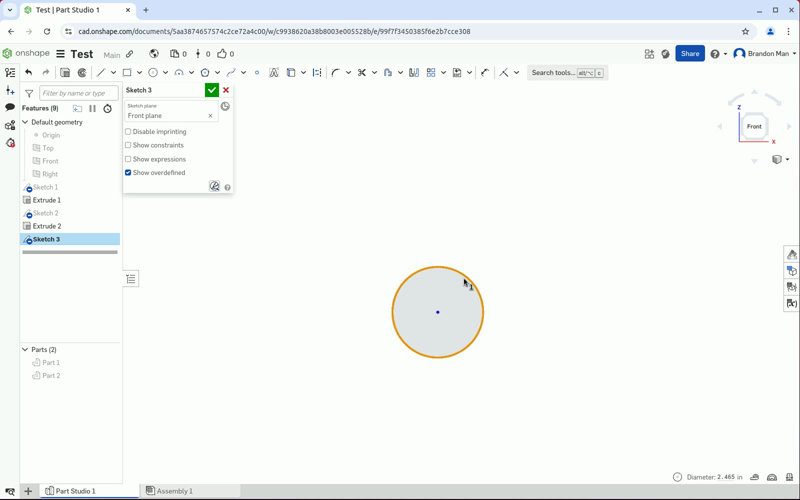
scroll(-6)
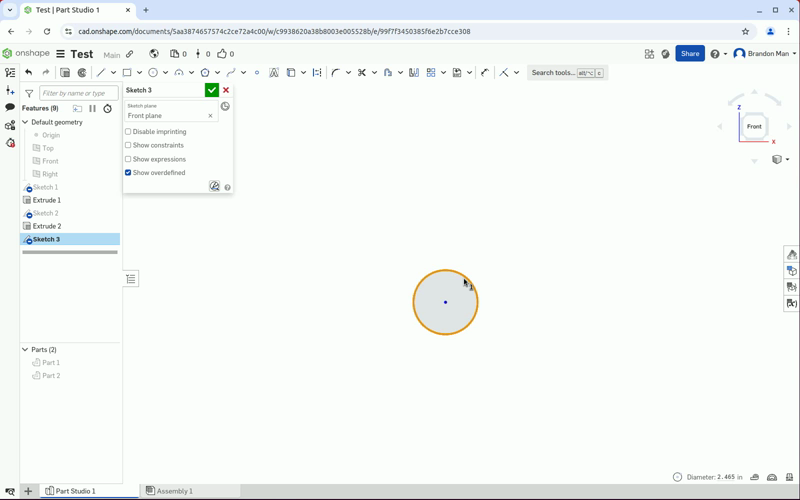
scroll(-6)
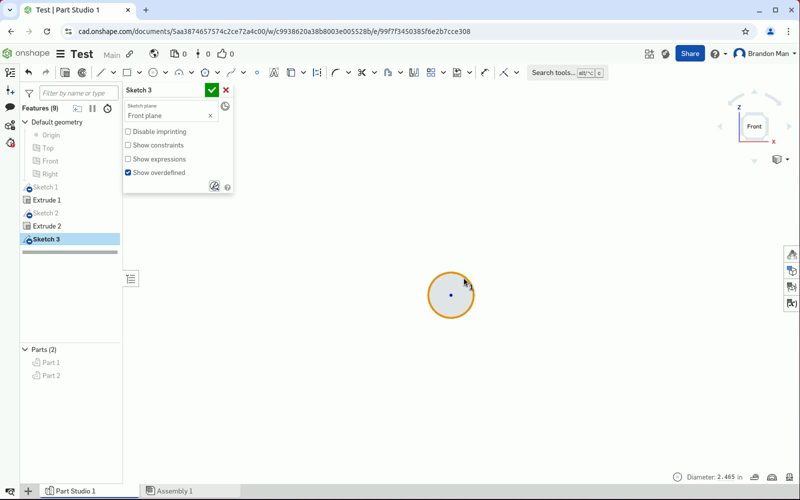
scroll(-6)
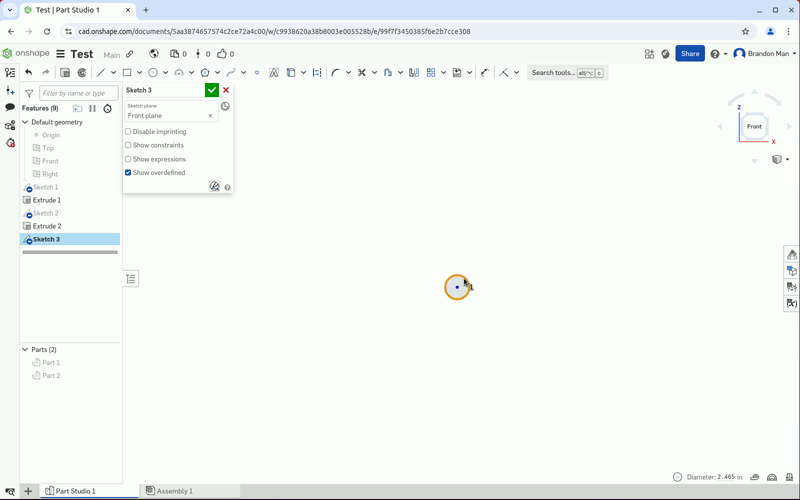
scroll(-6)
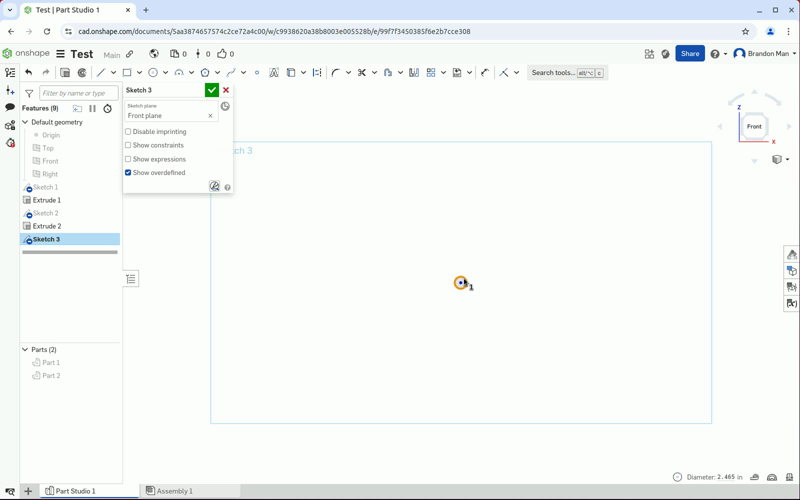
mouse_move(73, 352)
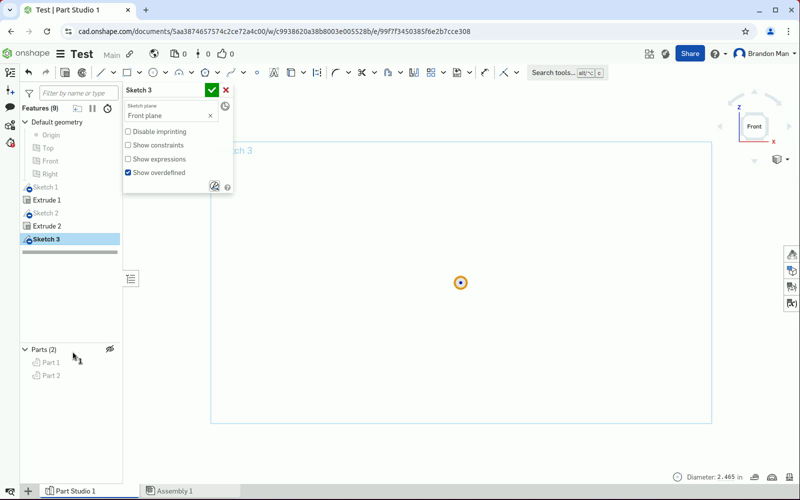
key(shift+y)
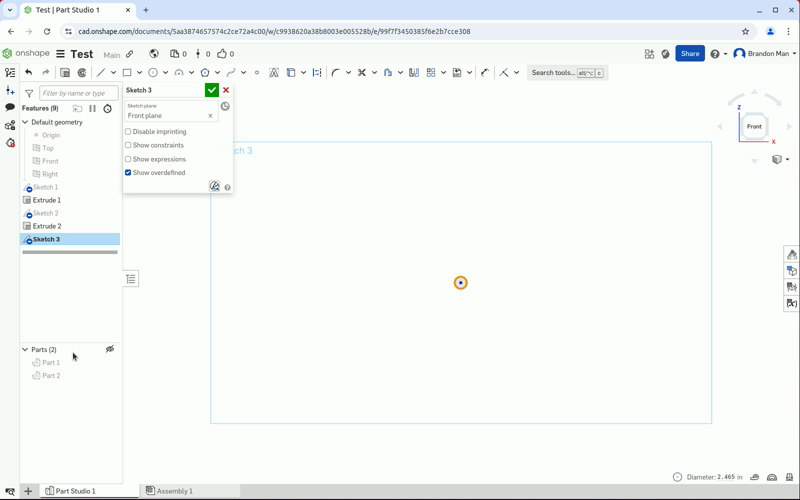
key(shift+e)
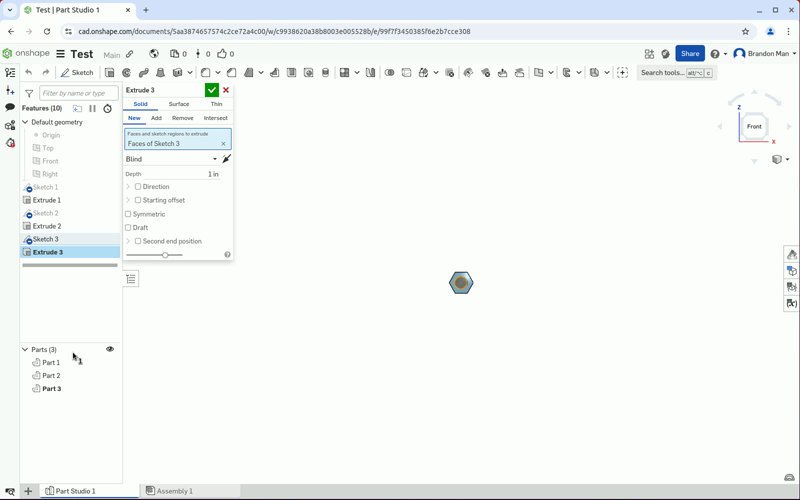
mouse_move(143, 106)
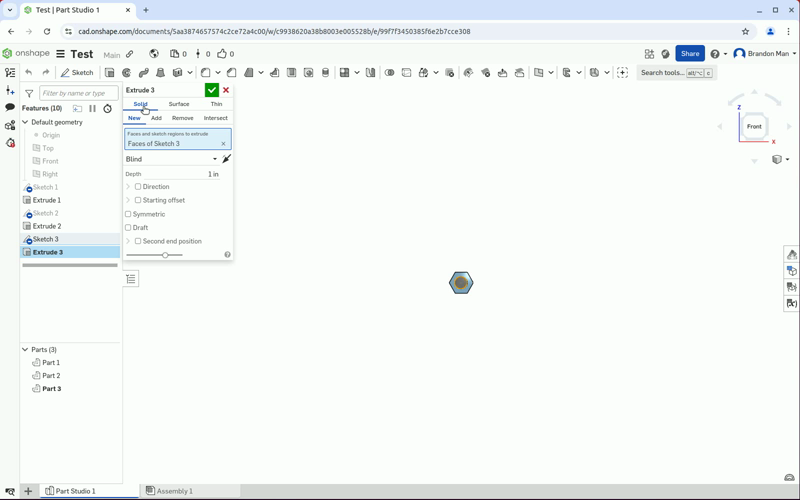
click(143, 106)
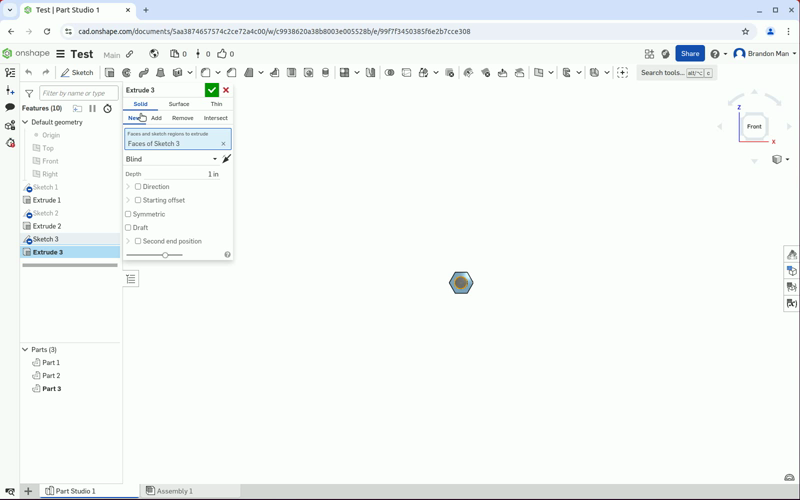
mouse_move(137, 120)
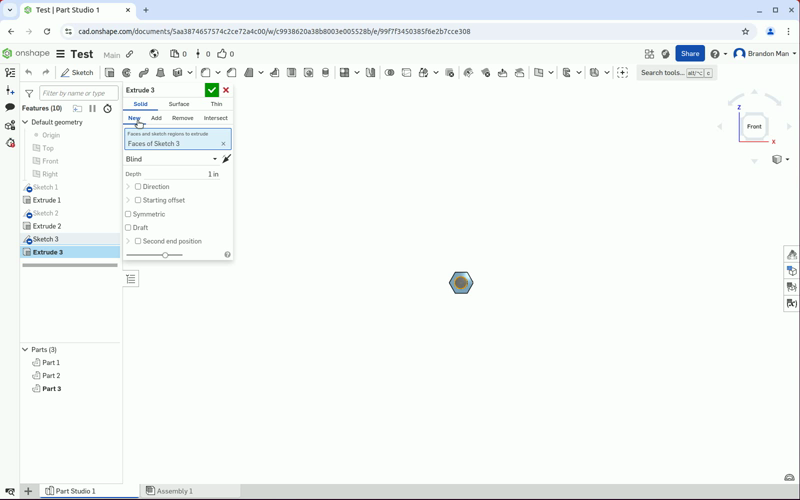
click(137, 120)
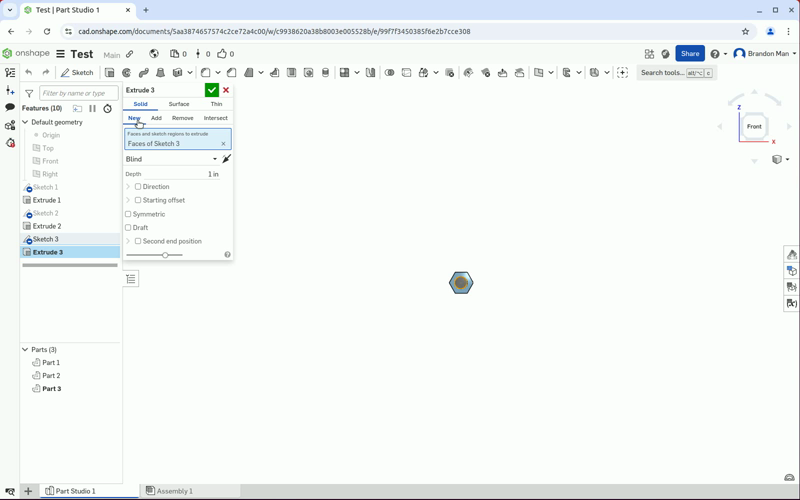
key(tab, 4)
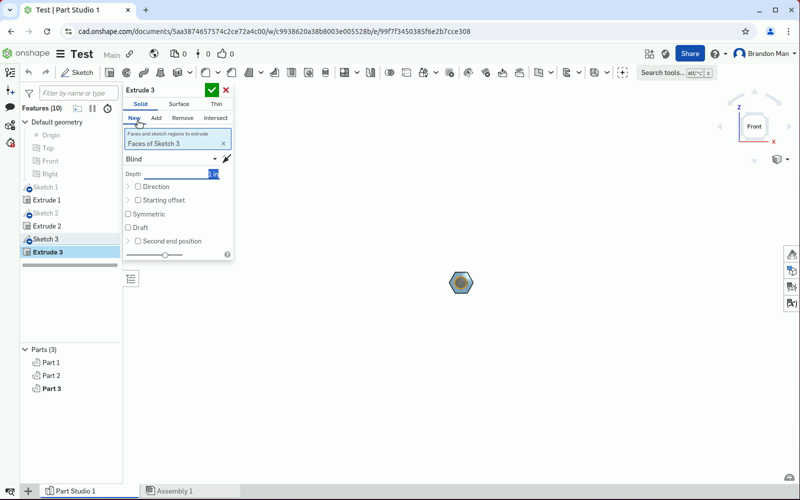
text(-3.611)
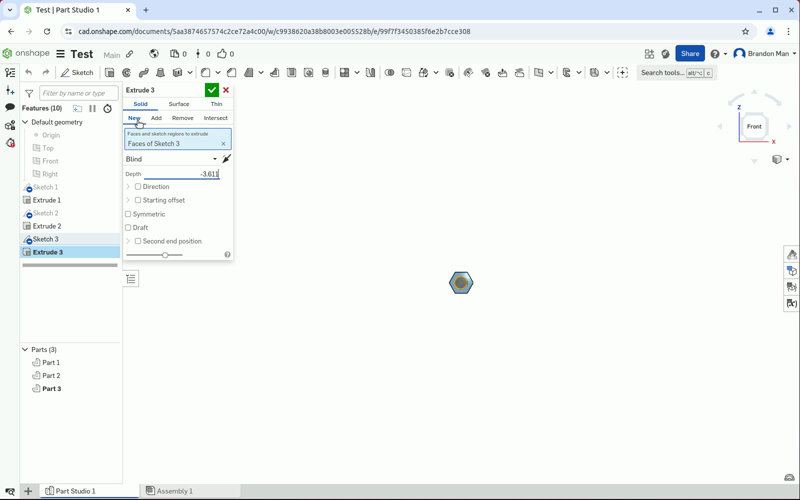
key(enter)
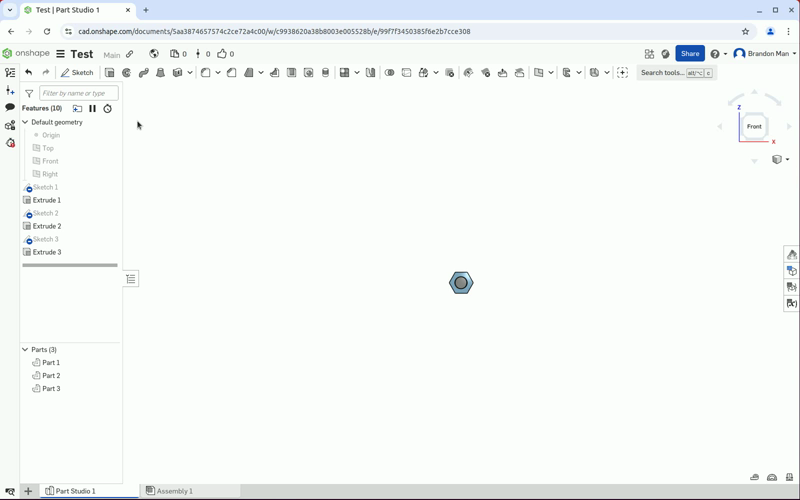
key(shift+h)
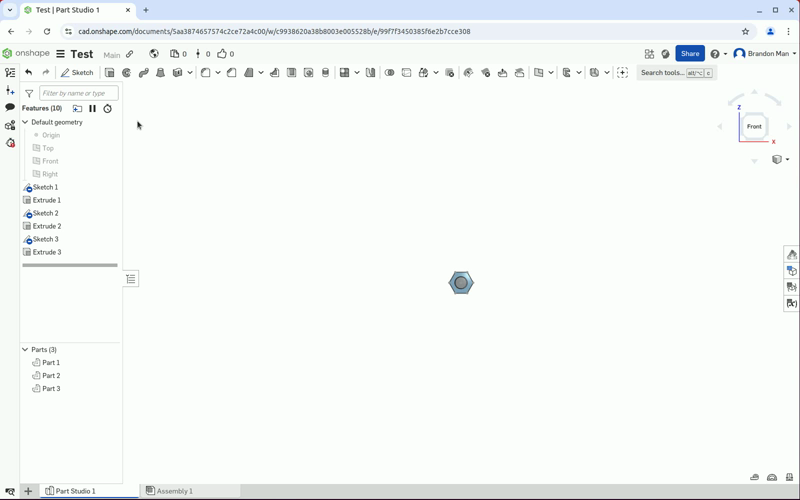
key(shift+h)
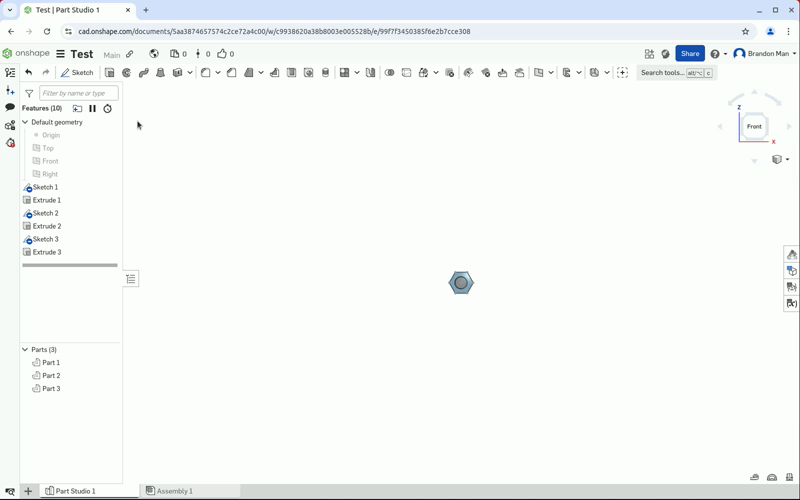
key(shift+7)
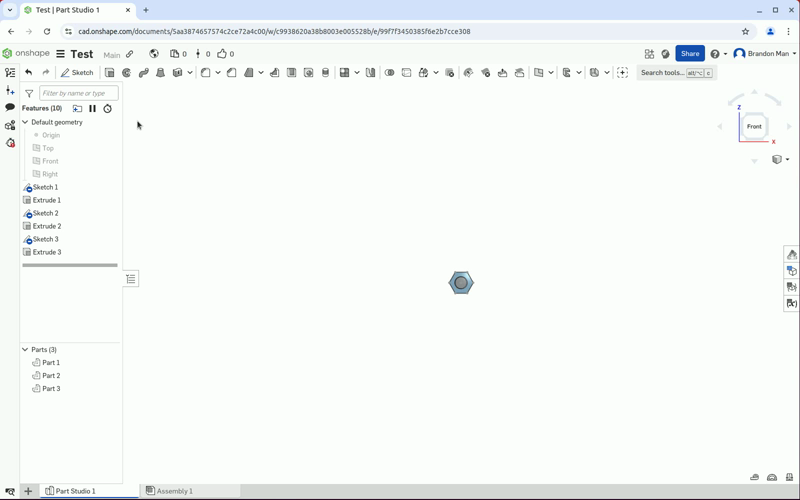
key(left, 2)
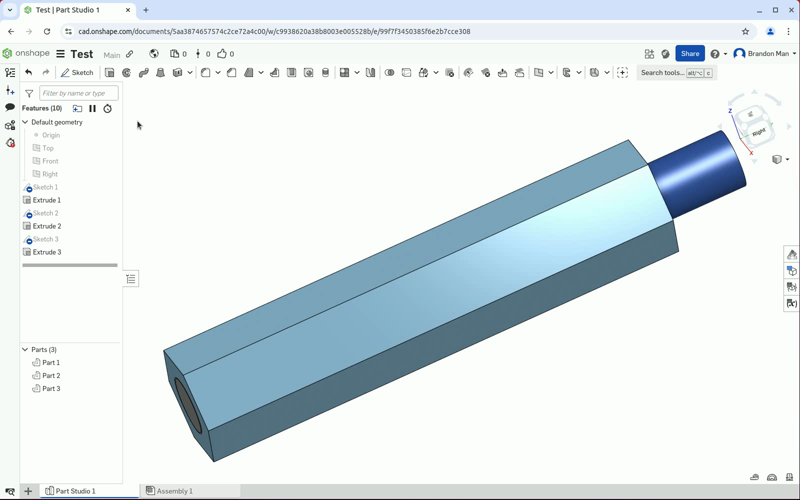
key(down, 2)
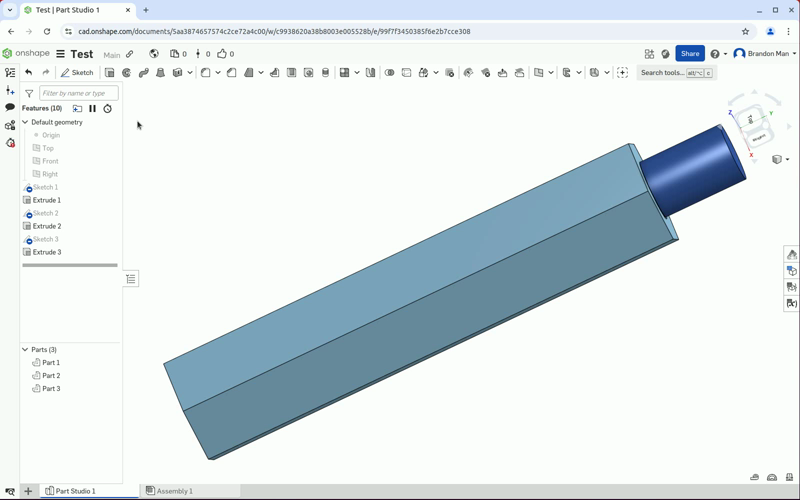
key(up, 2)
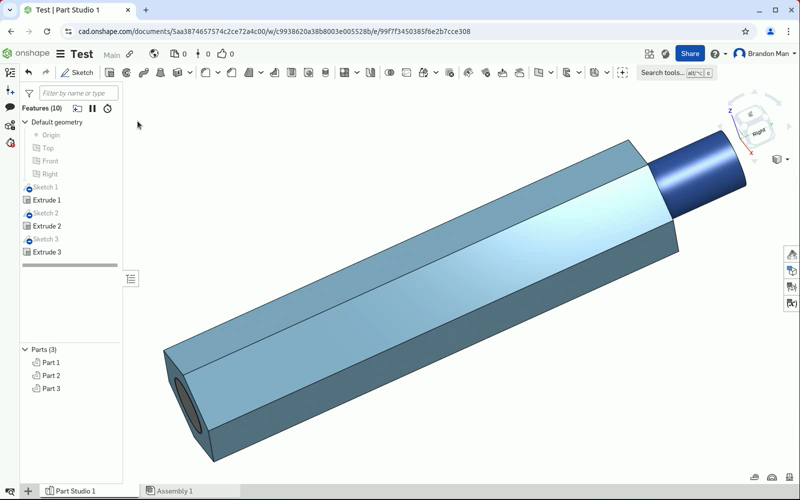
key(right, 2)
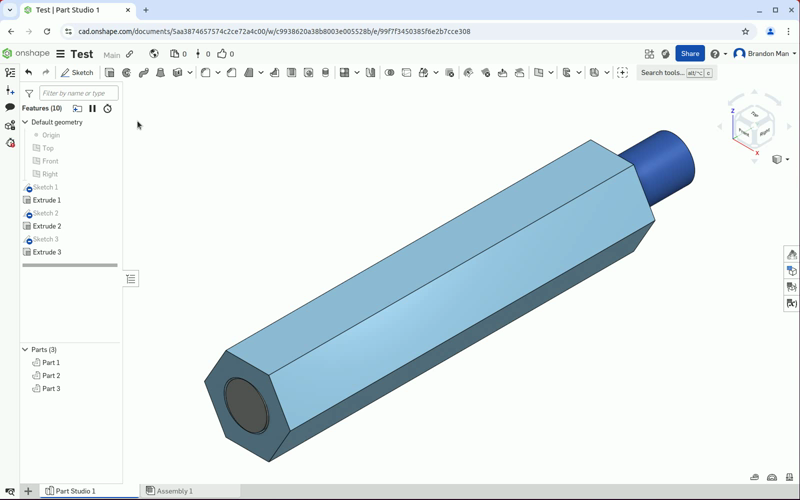
mouse_move(73, 189)
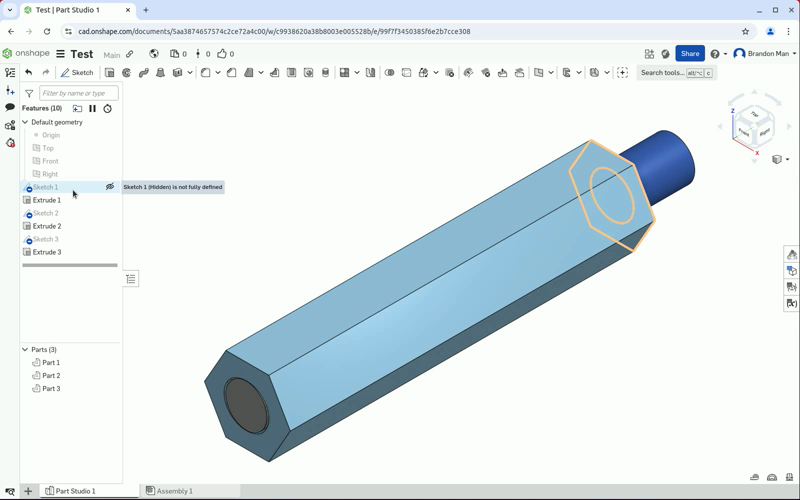
click(73, 189)